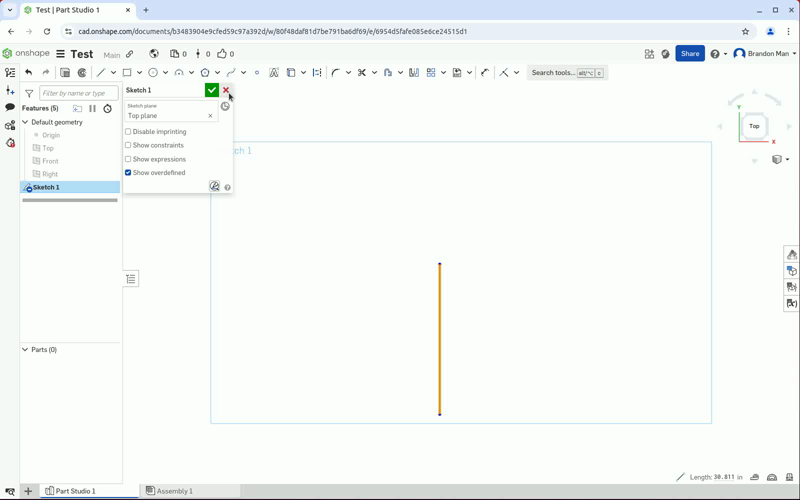
key(shift+h)
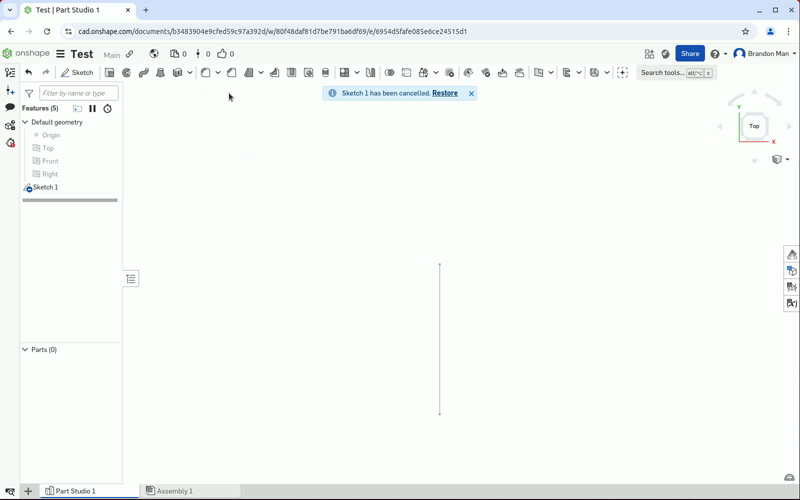
key(shift+s)
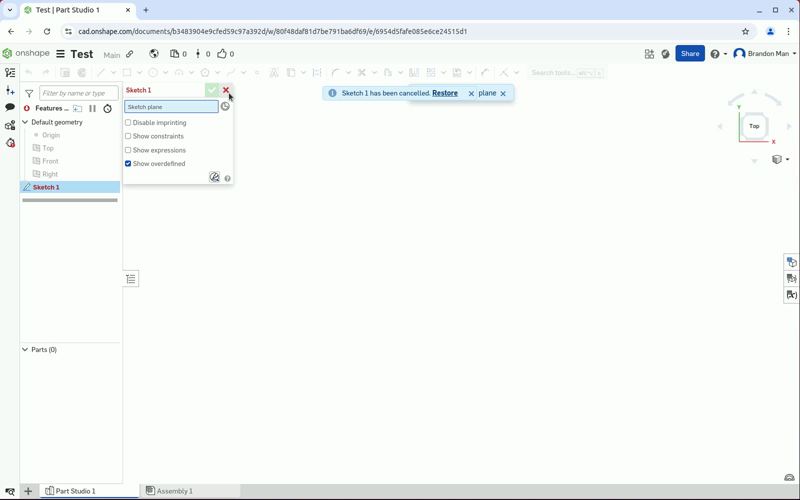
mouse_move(73, 150)
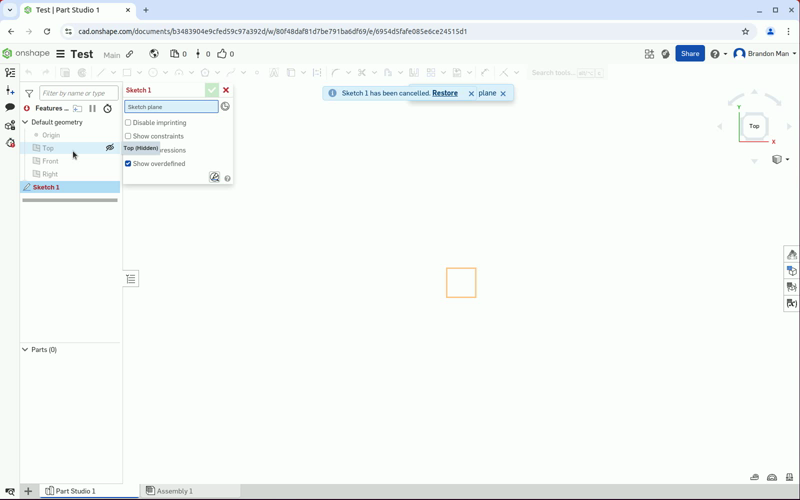
click(73, 150)
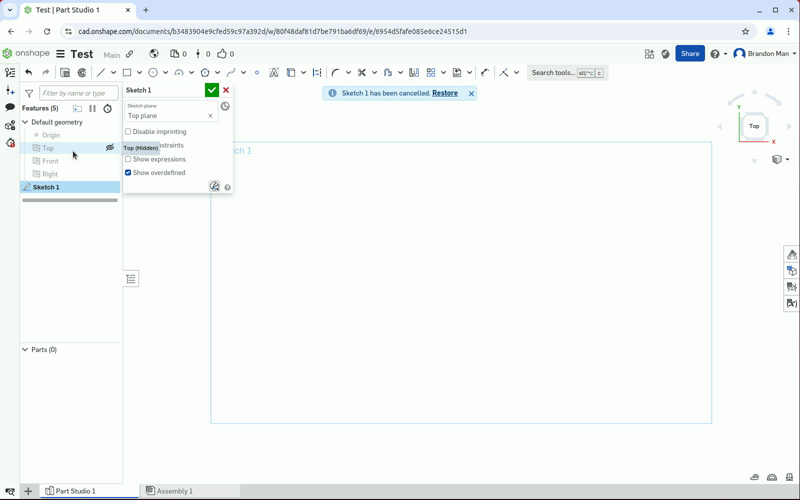
mouse_move(73, 352)
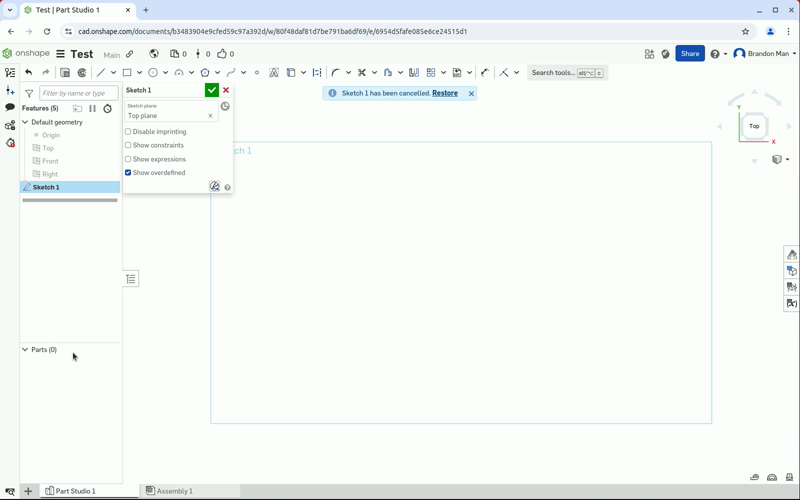
key(y)
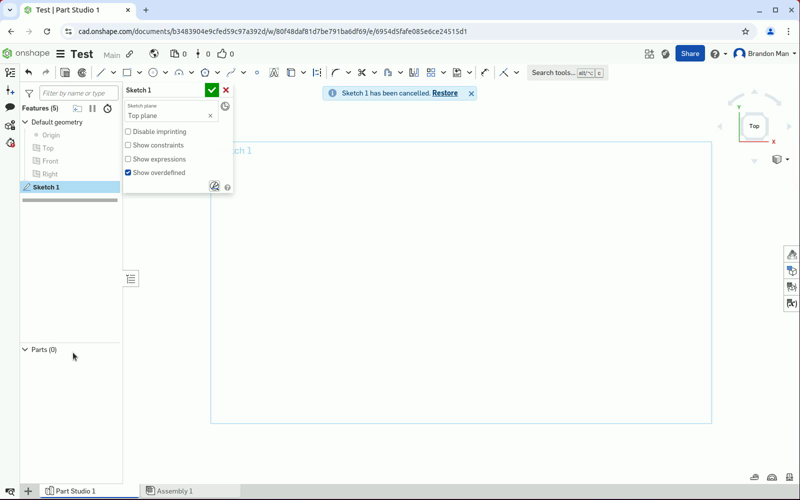
key(l)
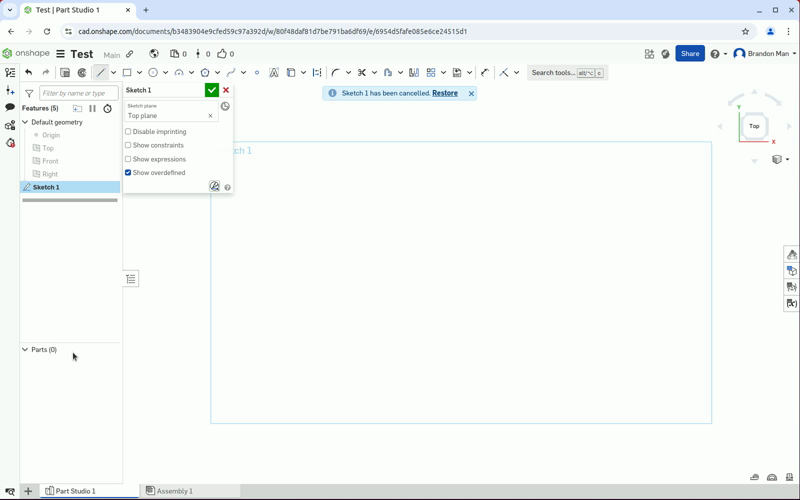
key_down(shift)
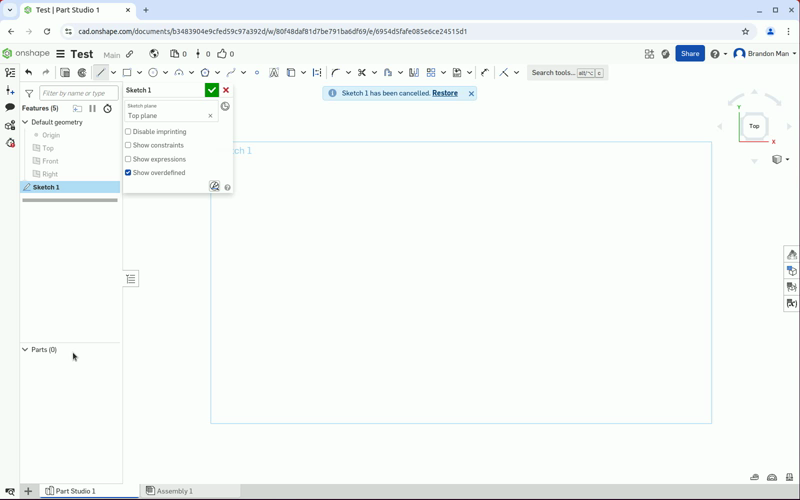
mouse_move(411, 395)
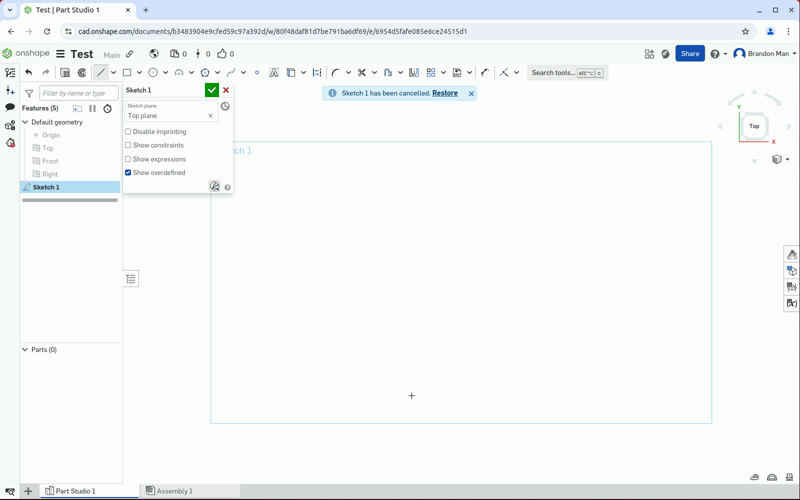
click(411, 395)
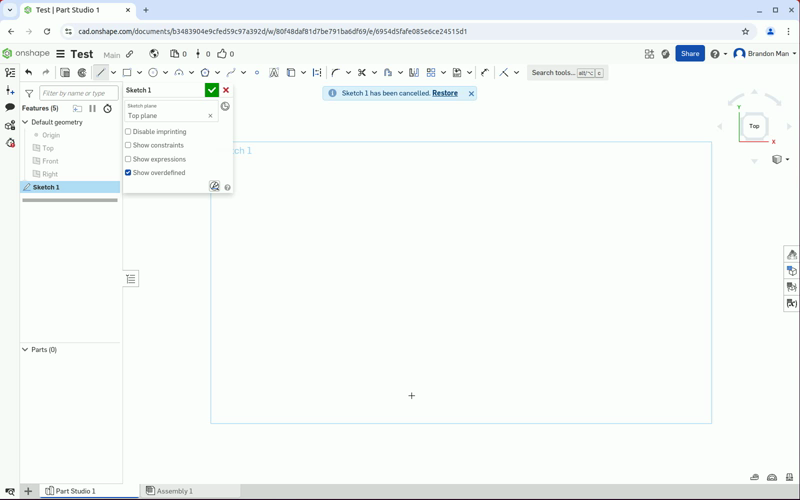
key_up(shift)
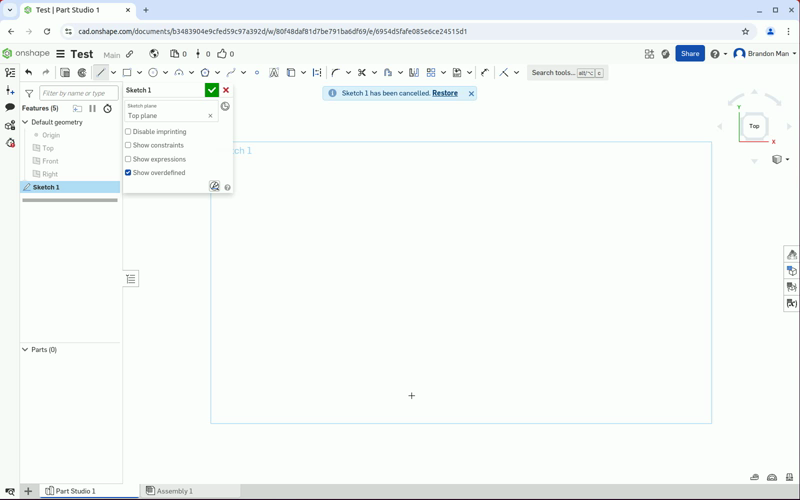
key_down(shift)
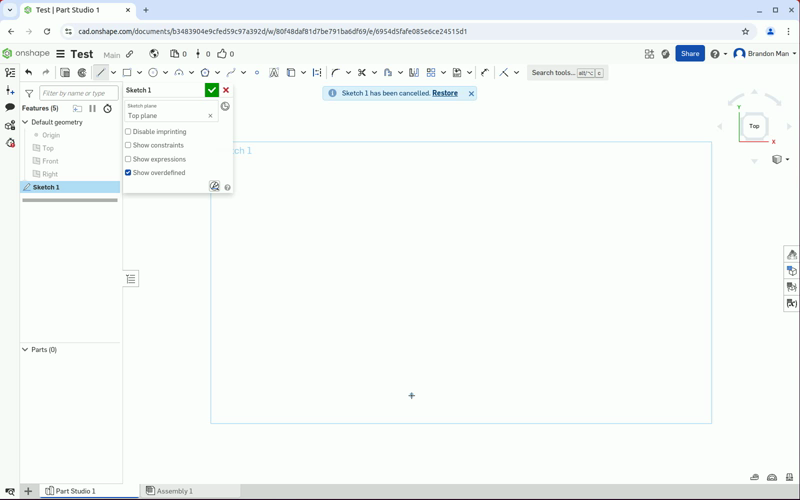
mouse_move(441, 395)
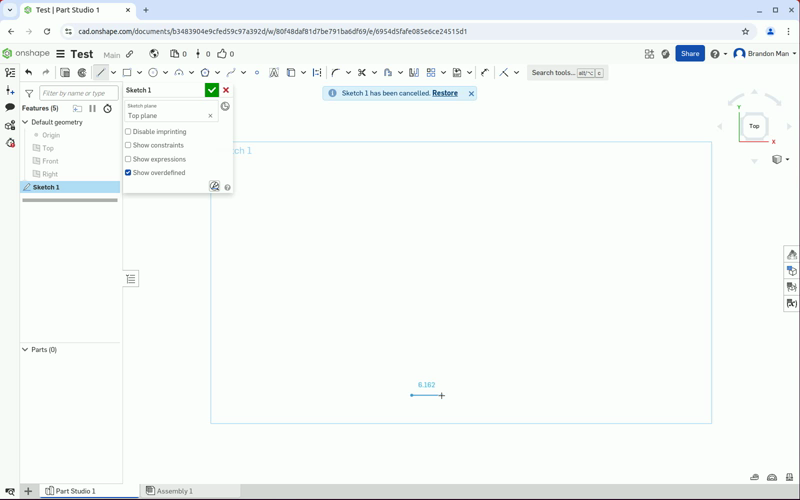
mouse_move(460, 395)
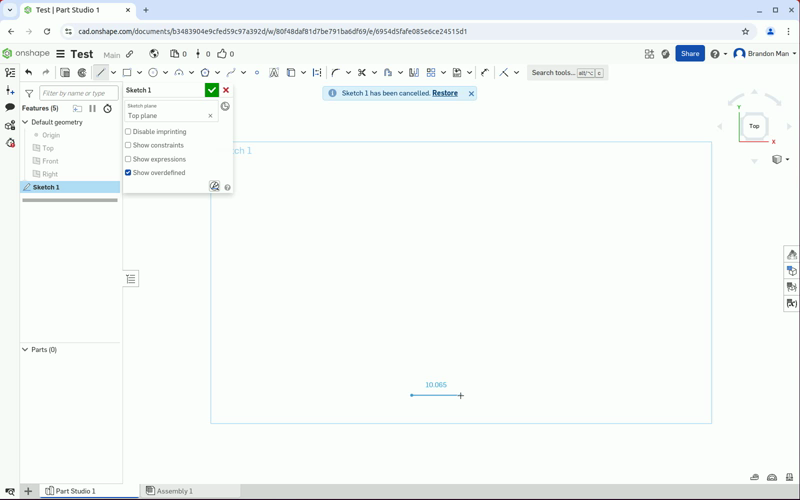
click(460, 395)
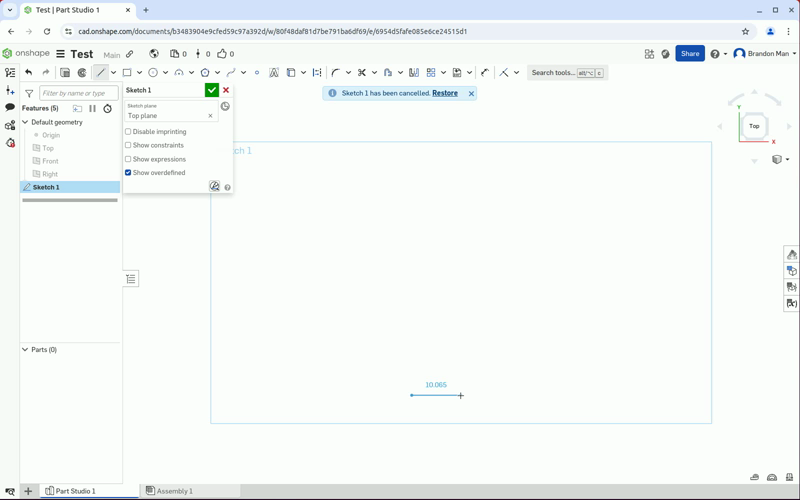
key_up(shift)
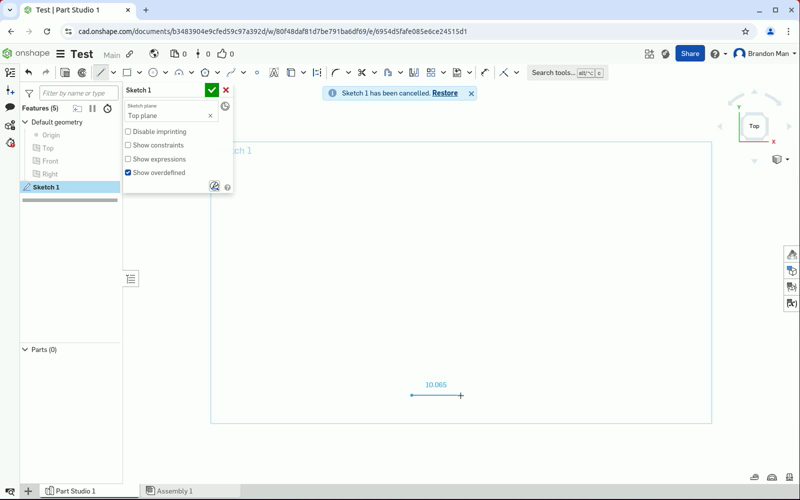
key_down(shift)
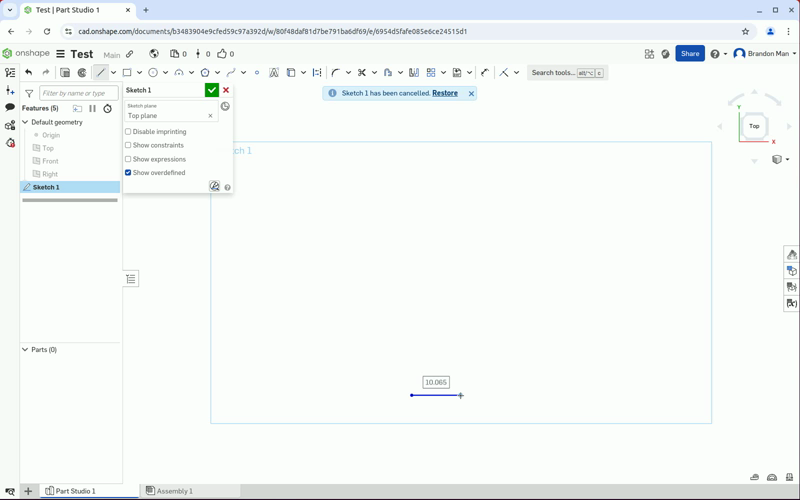
mouse_move(460, 283)
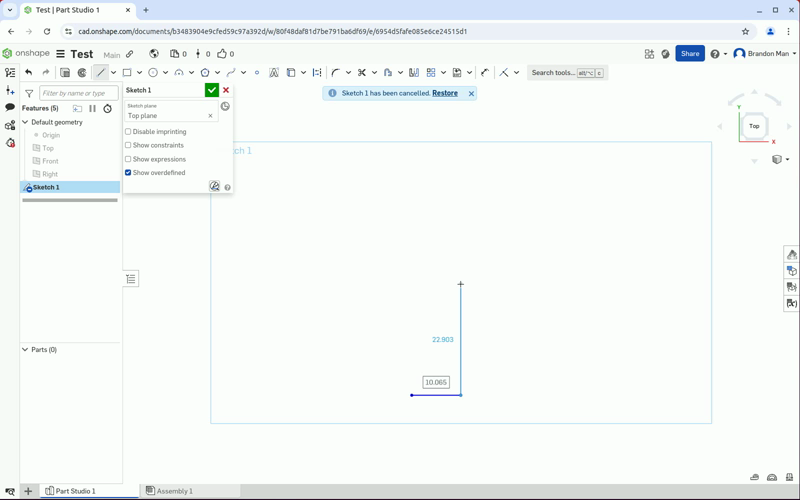
click(460, 283)
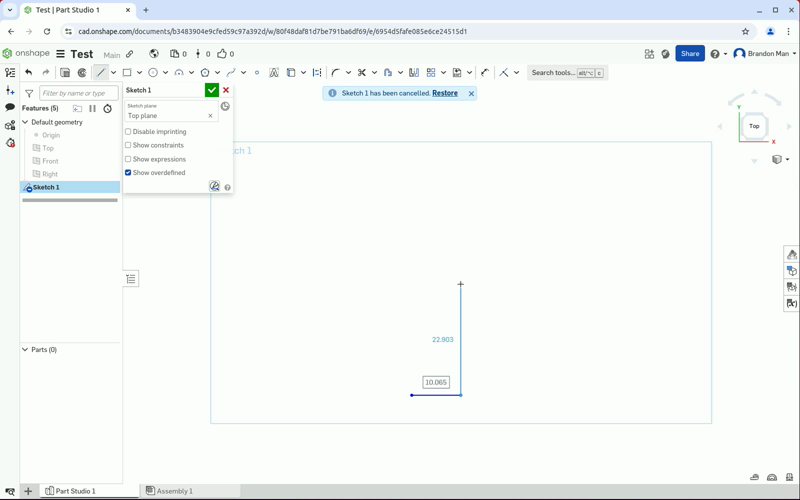
key_up(shift)
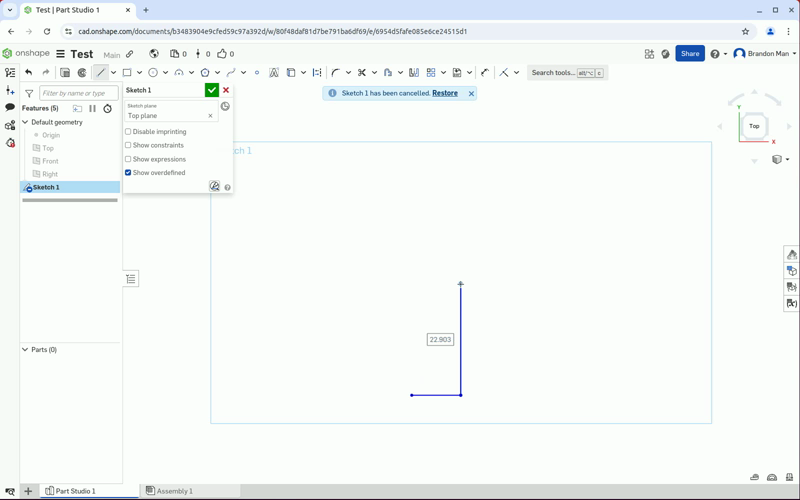
key_down(shift)
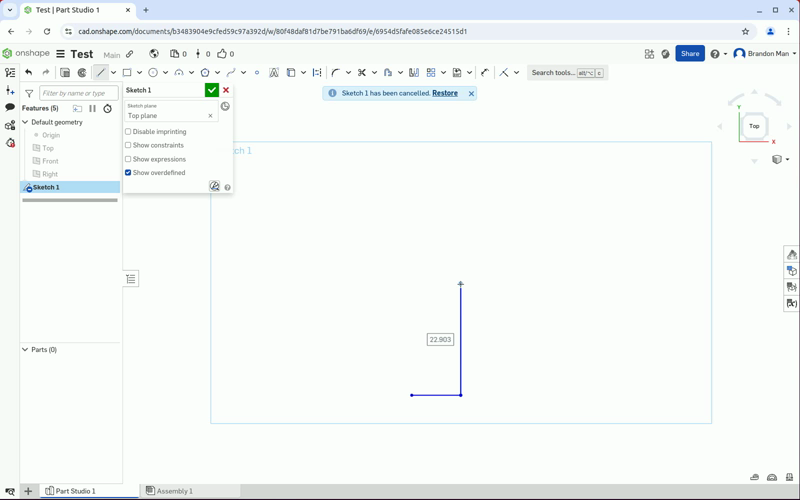
mouse_move(490, 283)
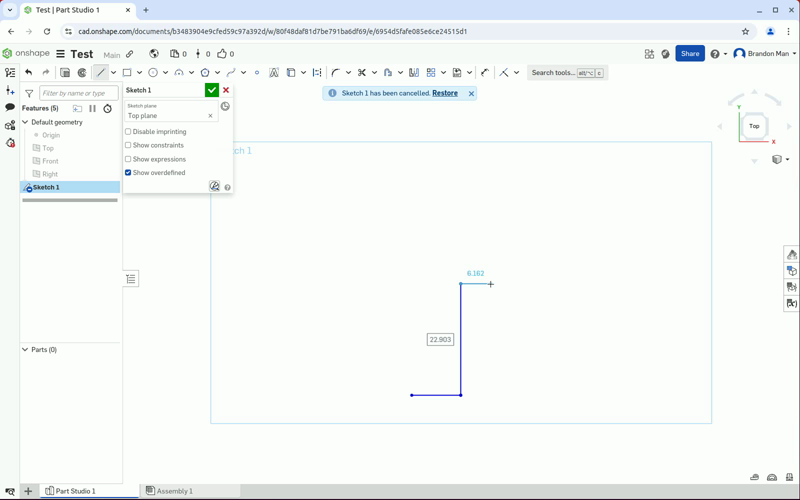
mouse_move(460, 234)
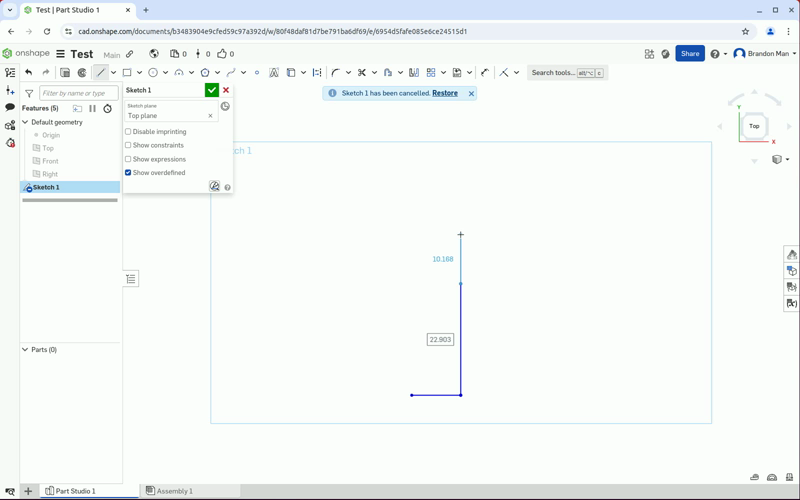
click(460, 234)
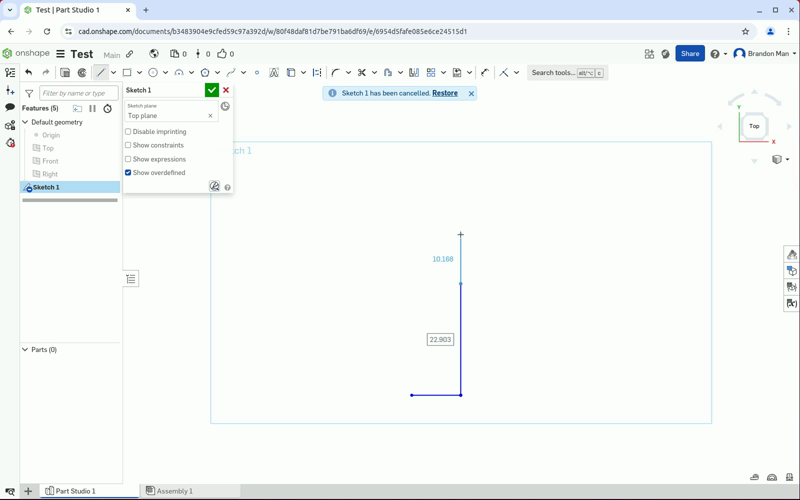
key_up(shift)
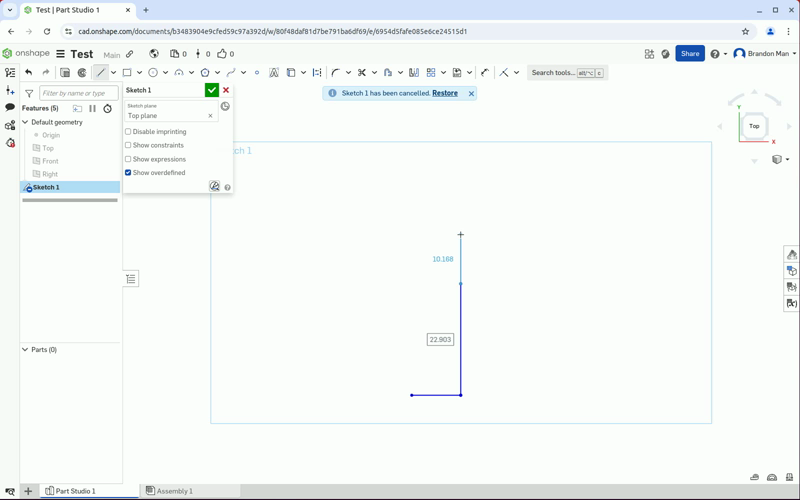
key_down(shift)
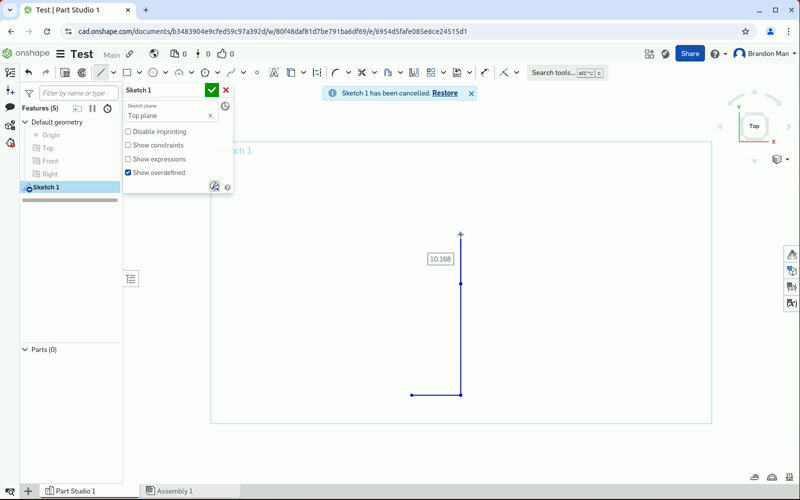
mouse_move(490, 234)
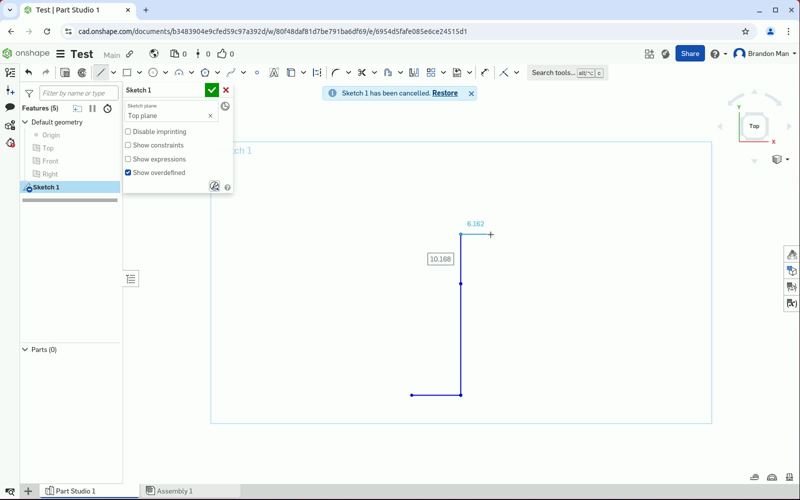
mouse_move(411, 234)
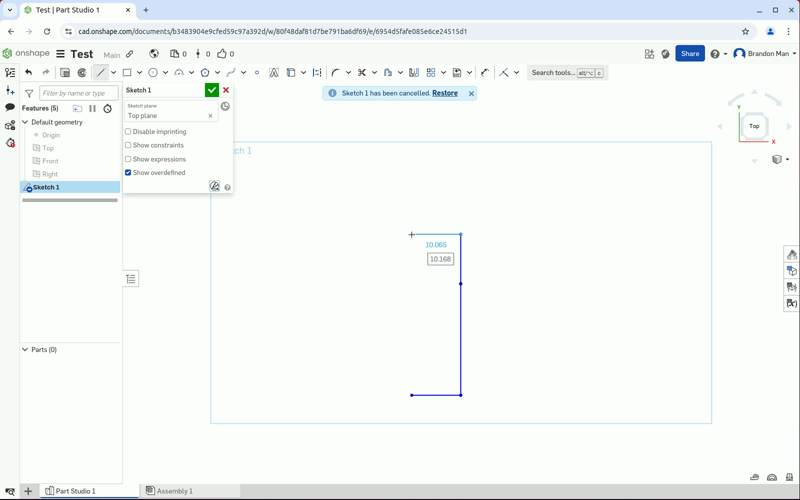
click(411, 234)
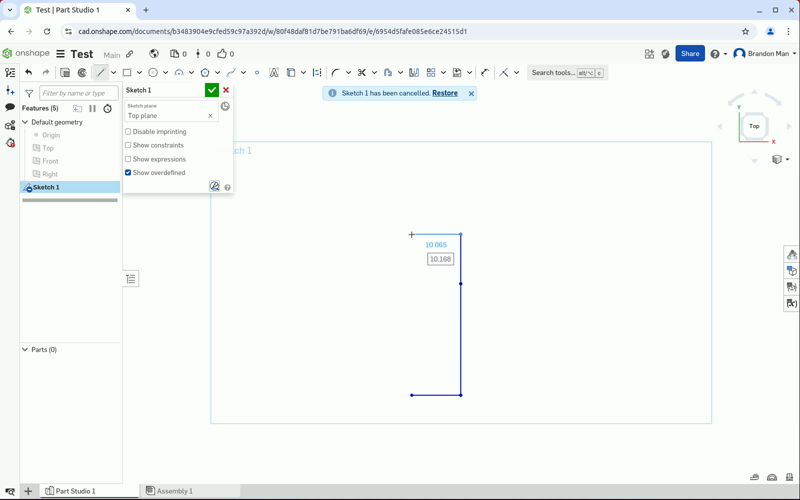
key_up(shift)
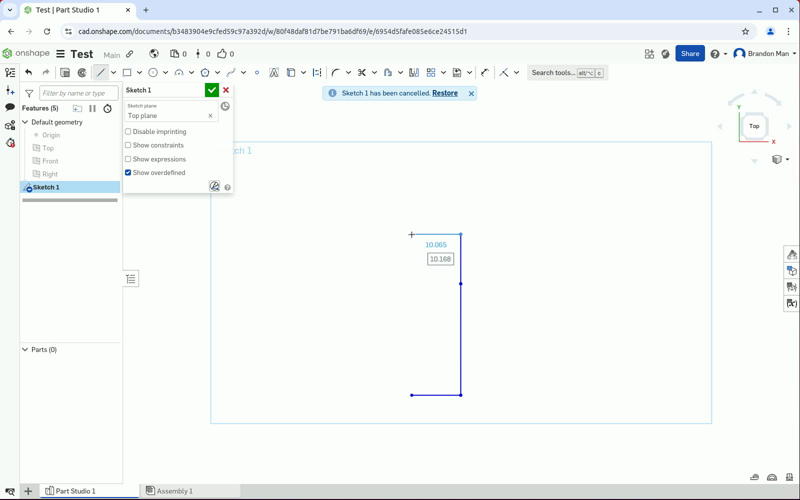
key_down(shift)
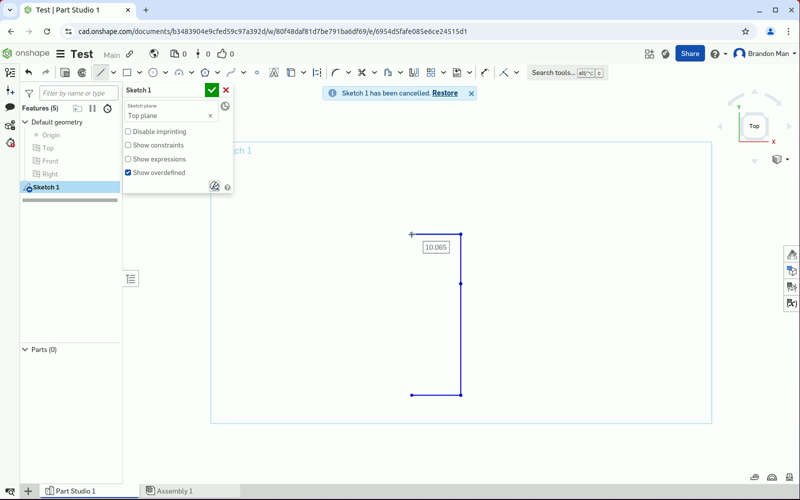
mouse_move(411, 395)
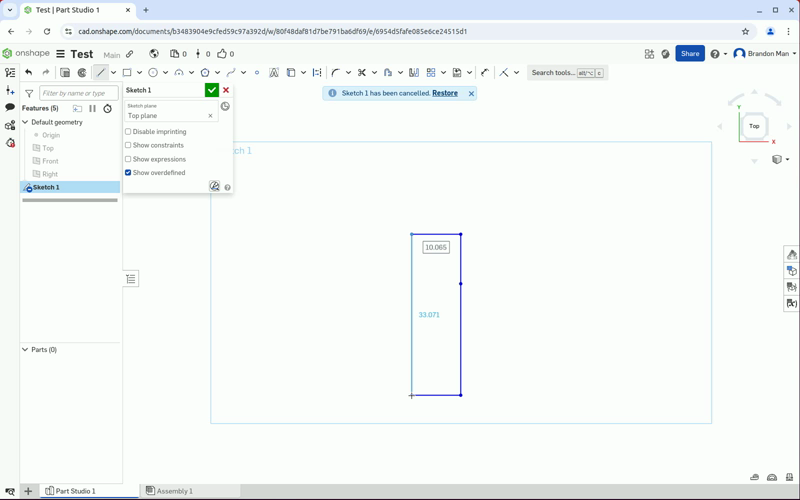
key_up(shift)
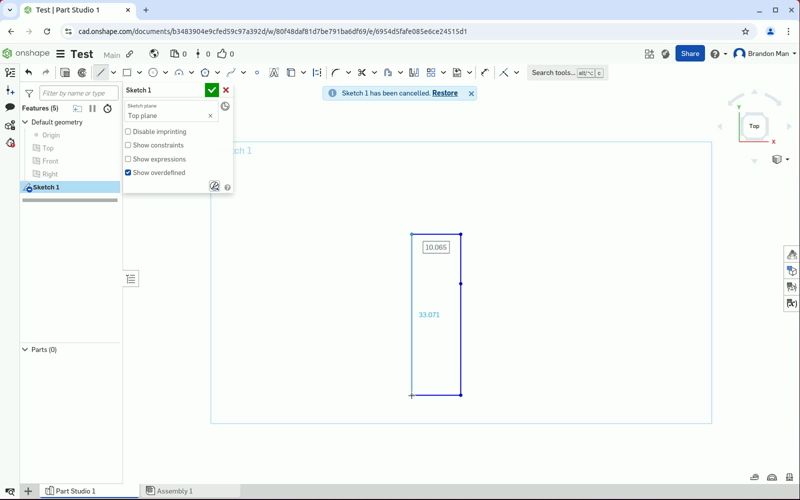
click(411, 395)
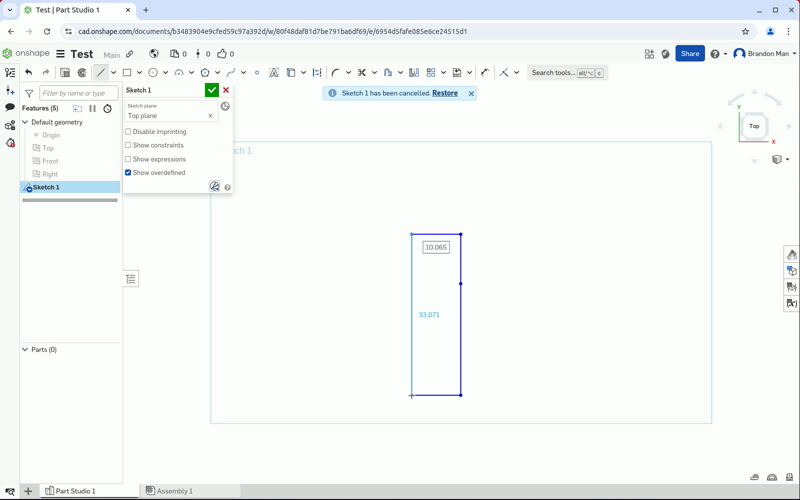
key(esc)
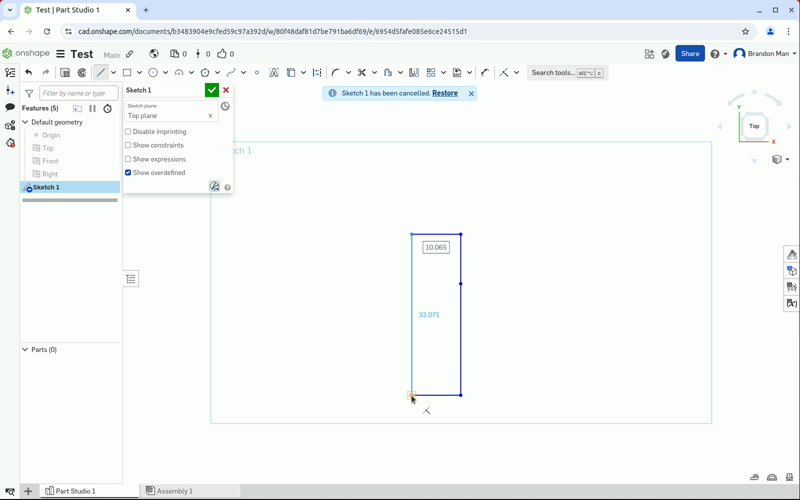
mouse_move(418, 292)
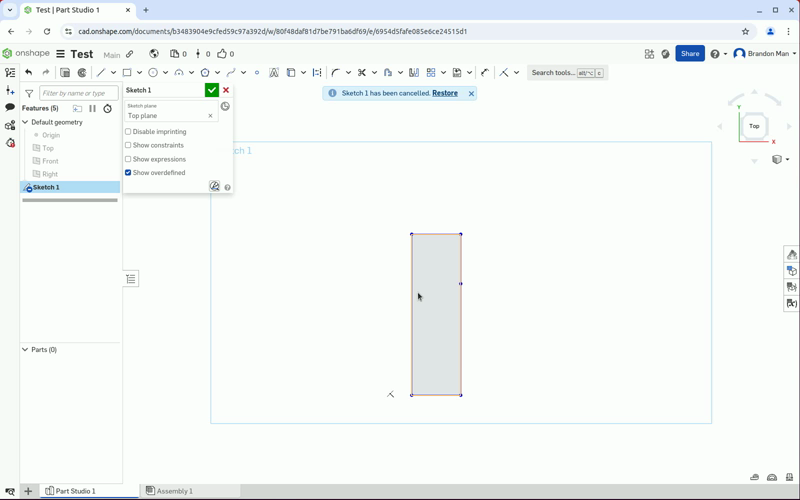
click(418, 292)
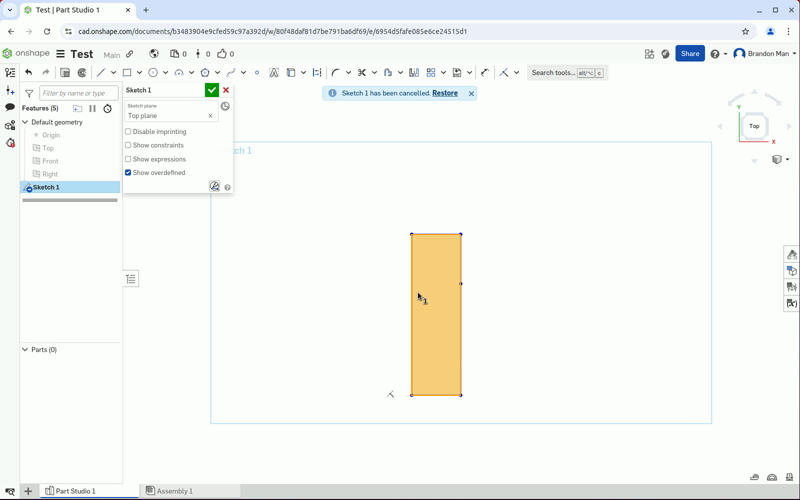
mouse_move(73, 352)
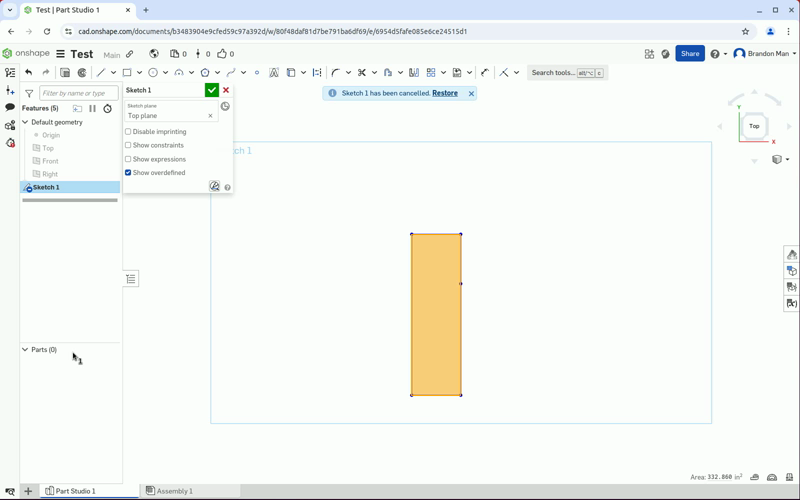
key(shift+y)
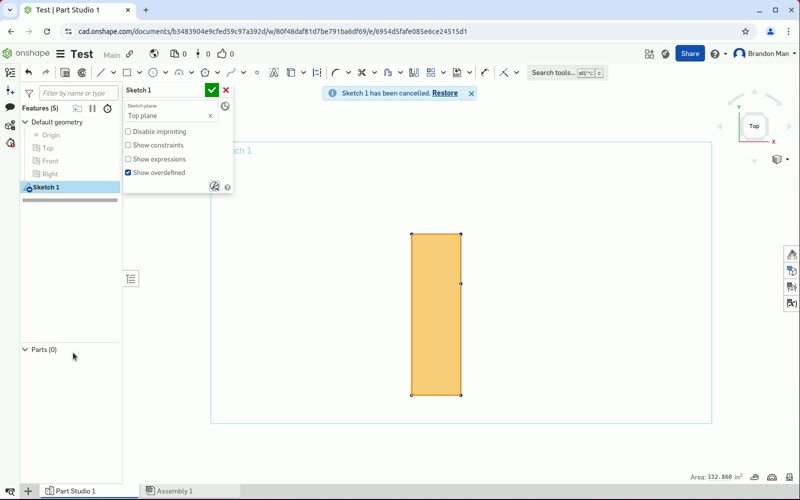
key(shift+e)
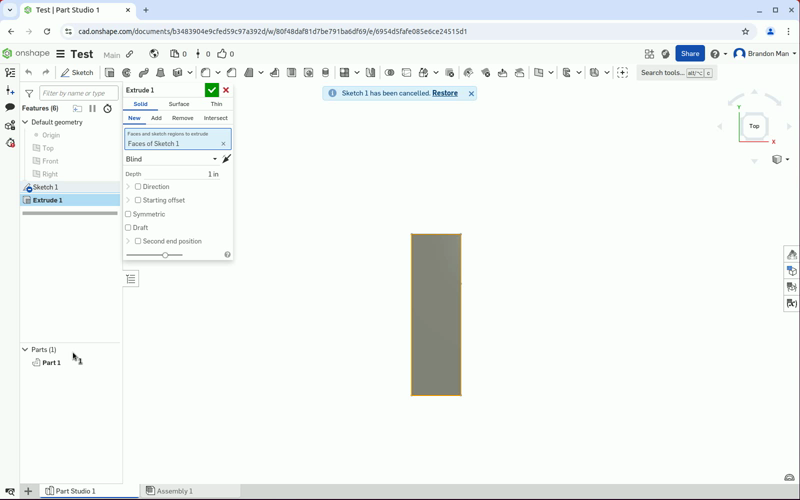
mouse_move(143, 106)
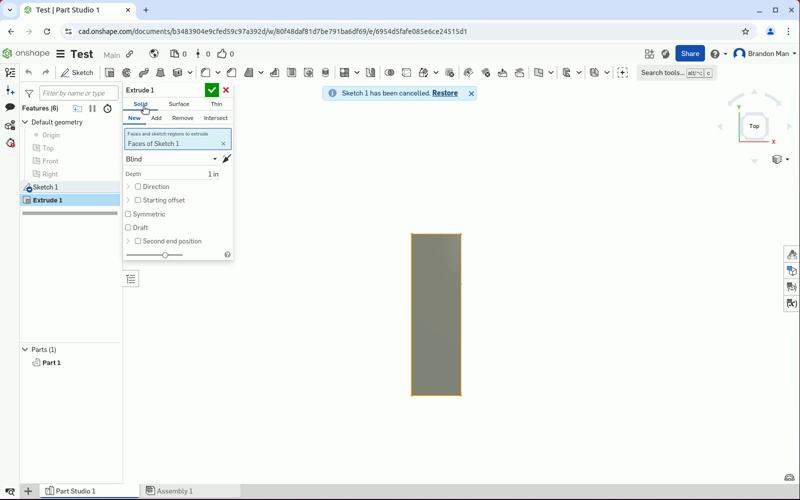
click(143, 106)
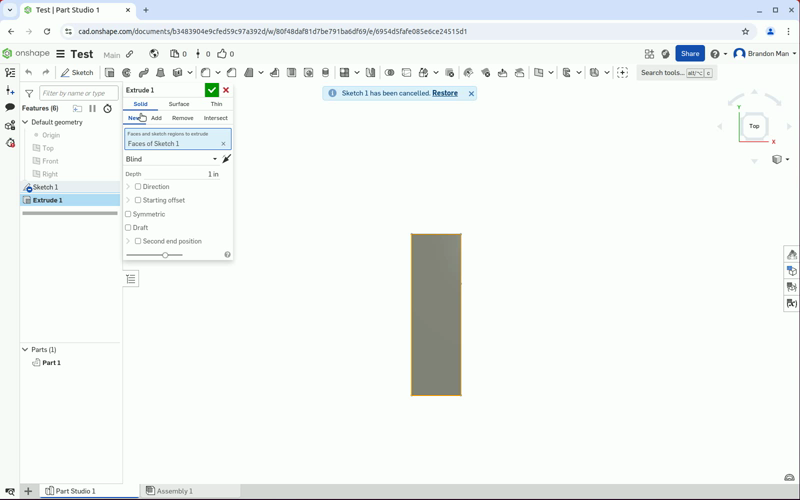
mouse_move(137, 120)
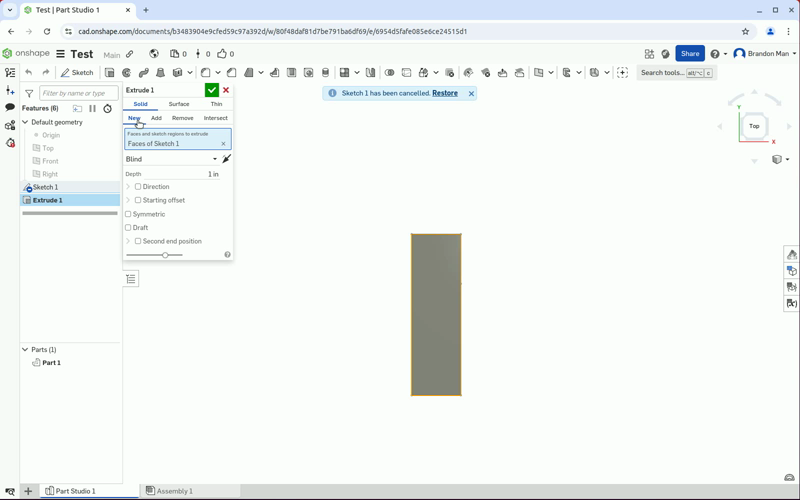
click(137, 120)
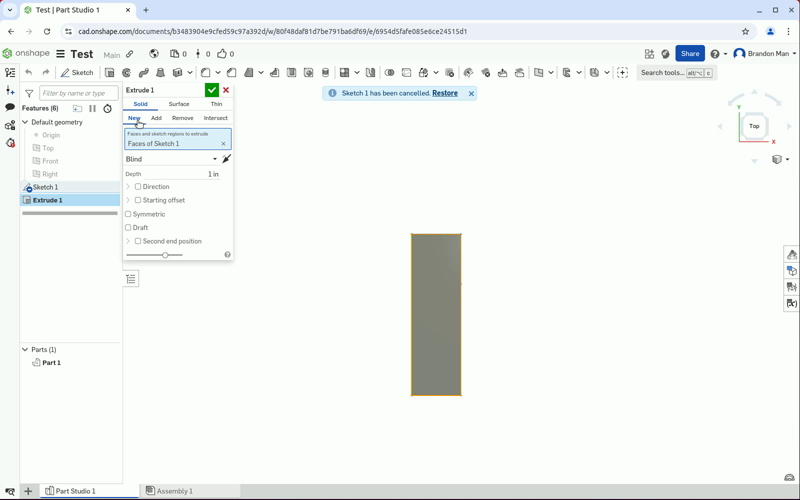
key(tab, 4)
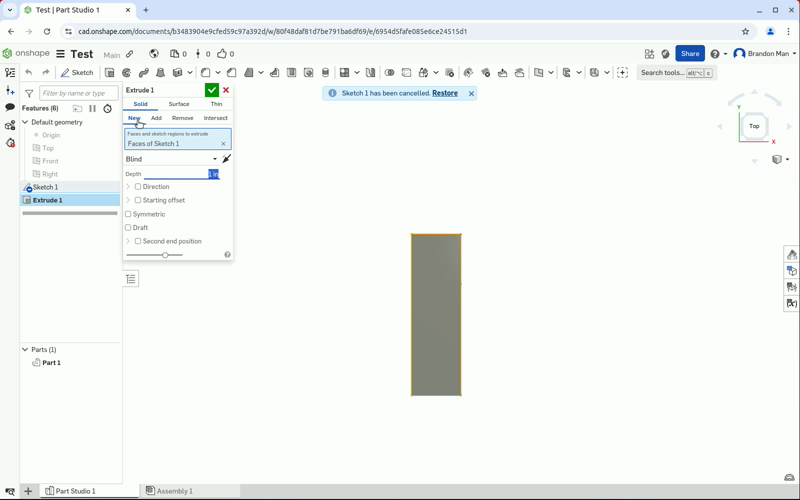
text(-0.963)
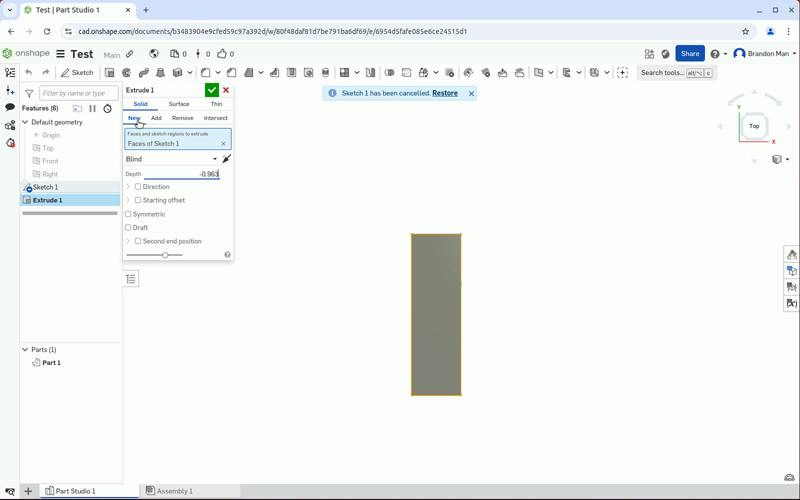
key(enter)
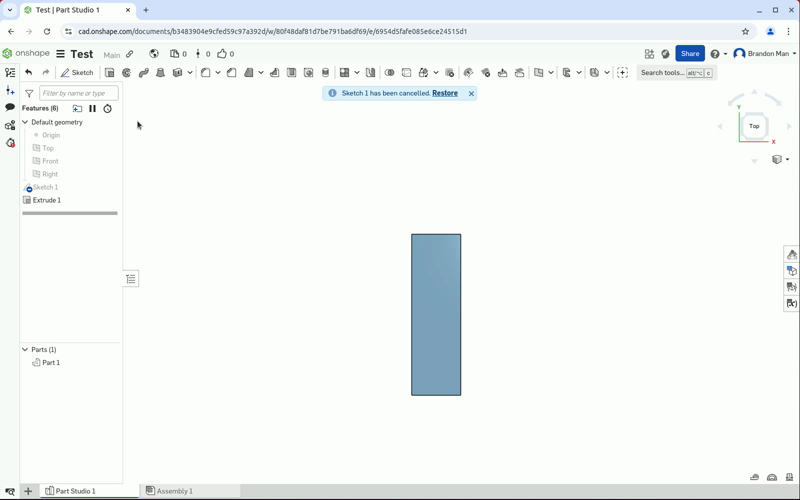
key(shift+h)
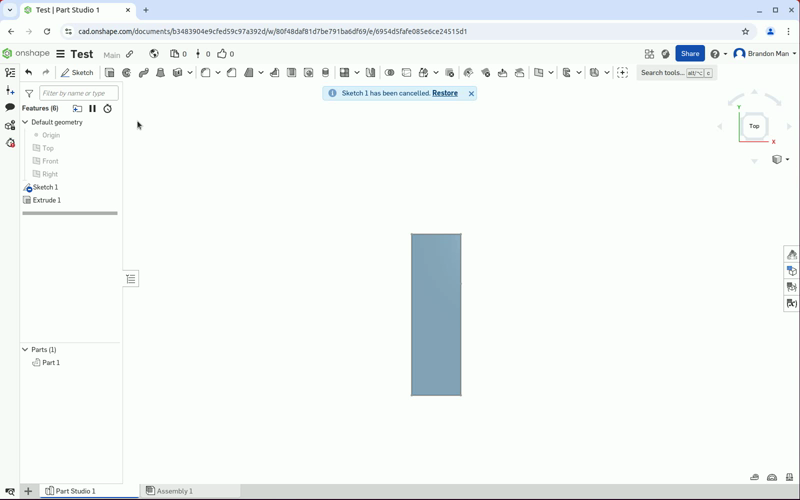
key(shift+h)
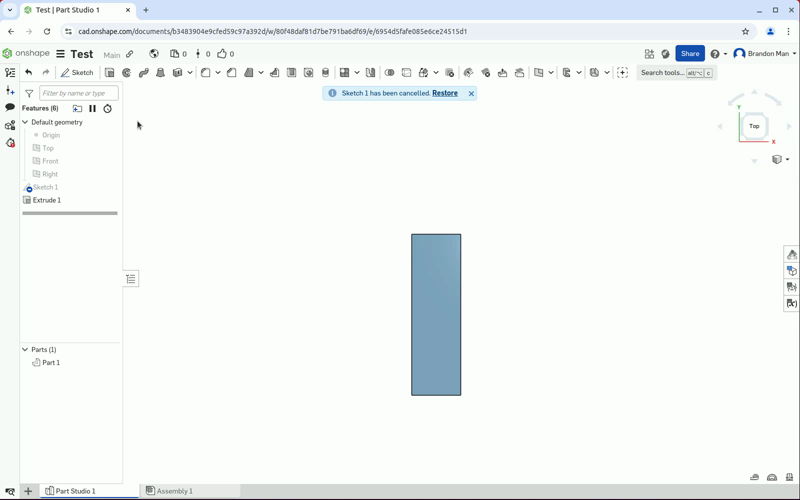
mouse_move(73, 189)
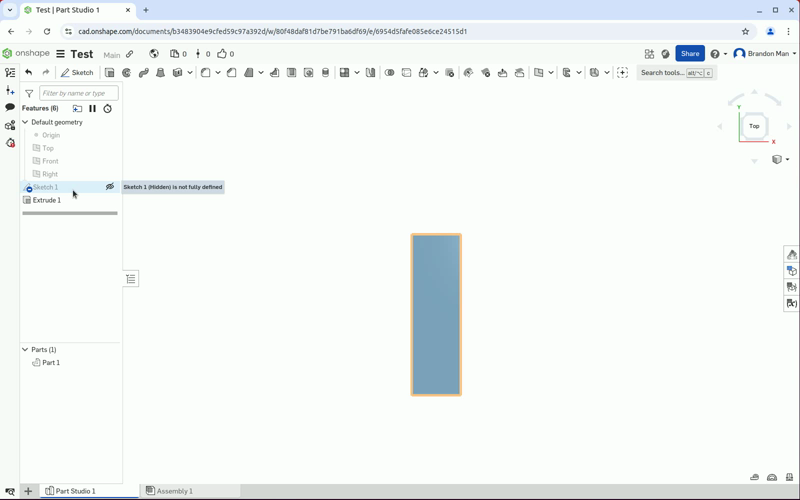
click(73, 189)
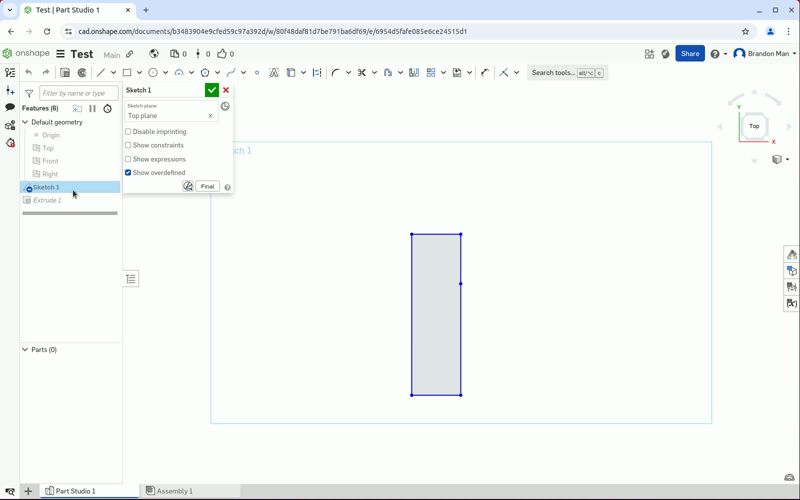
mouse_move(229, 92)
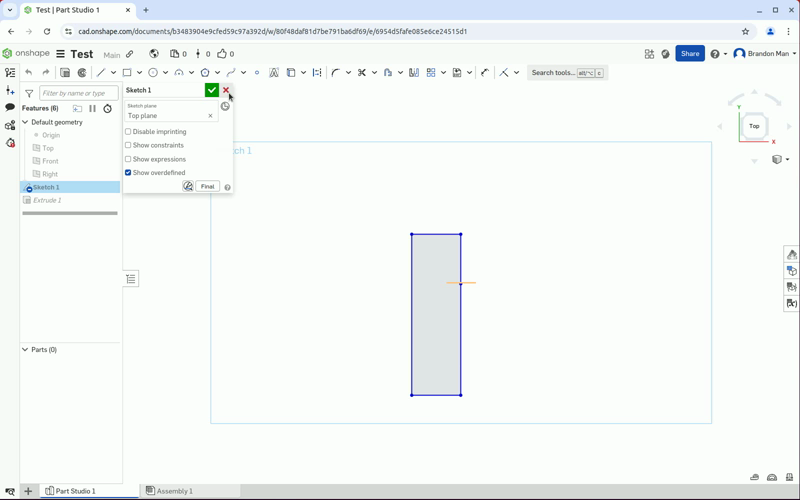
click(229, 92)
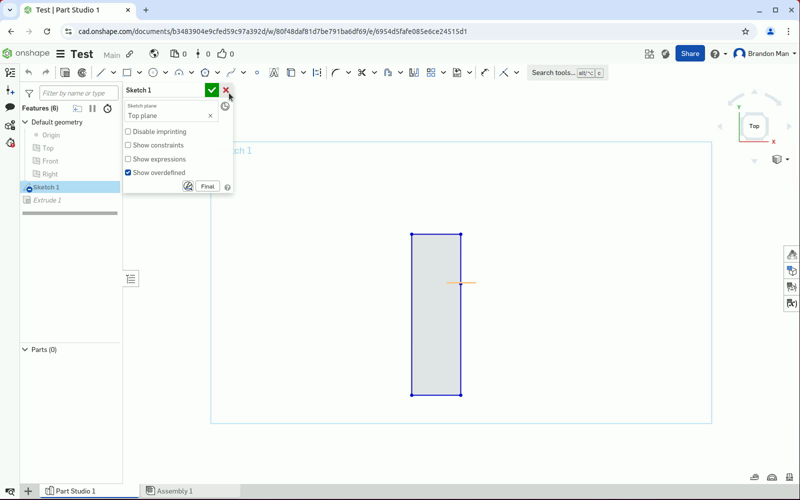
key(shift+s)
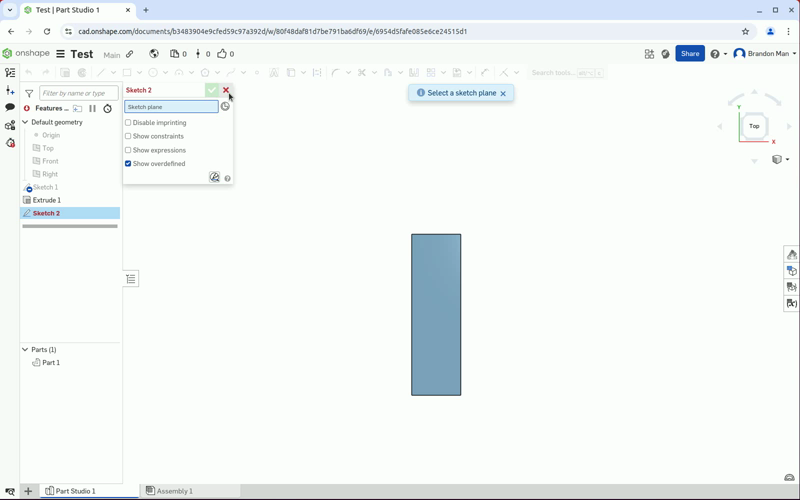
mouse_move(73, 150)
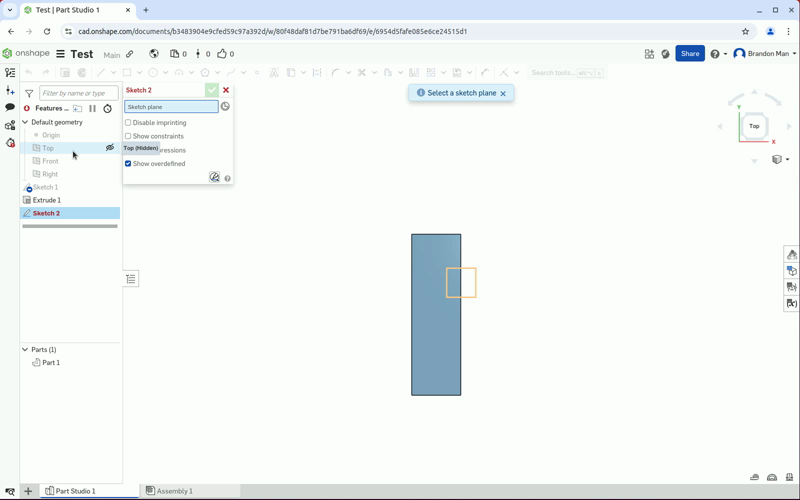
click(73, 150)
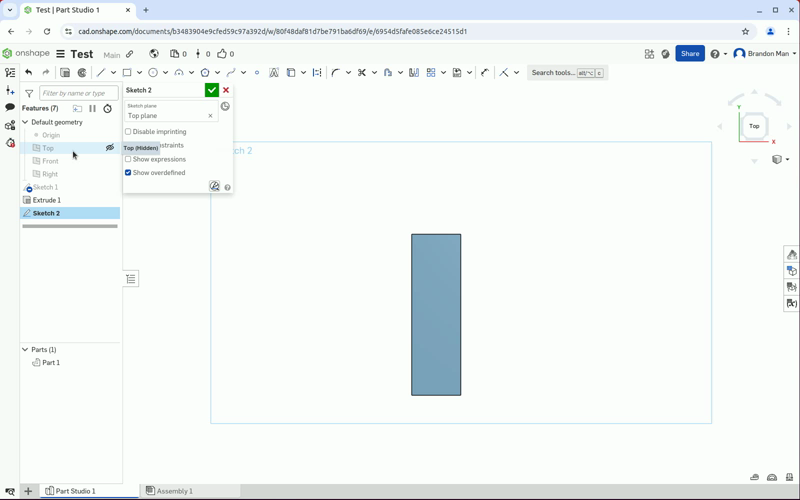
mouse_move(73, 352)
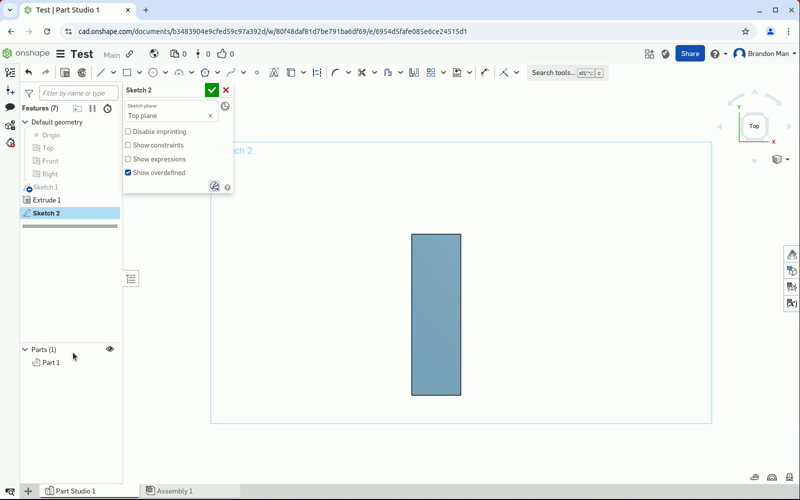
key(y)
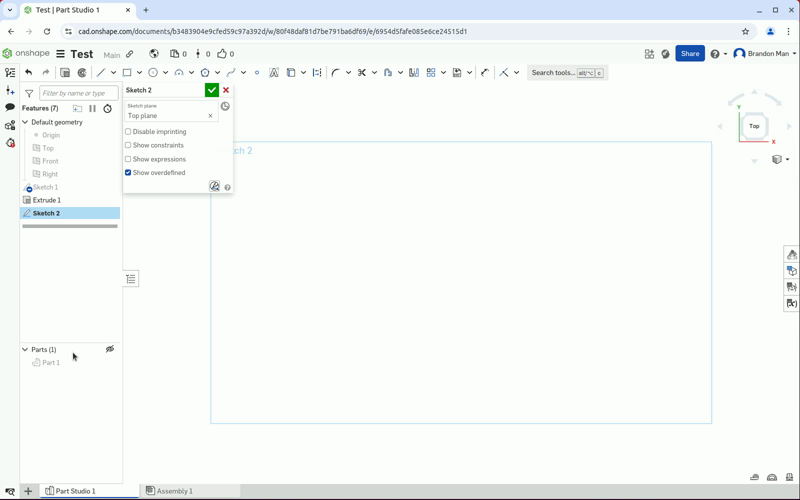
key(l)
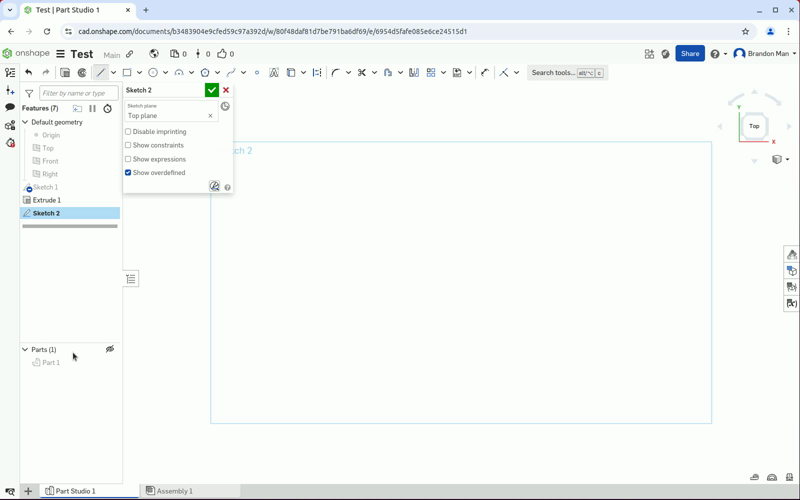
key_down(shift)
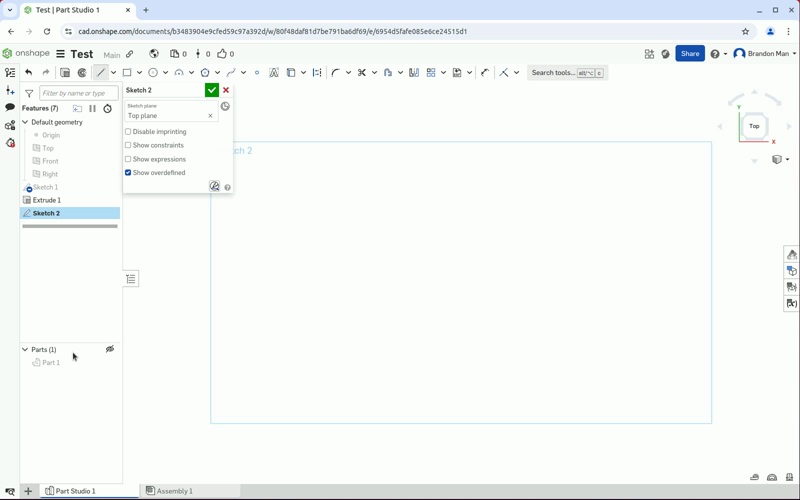
mouse_move(460, 282)
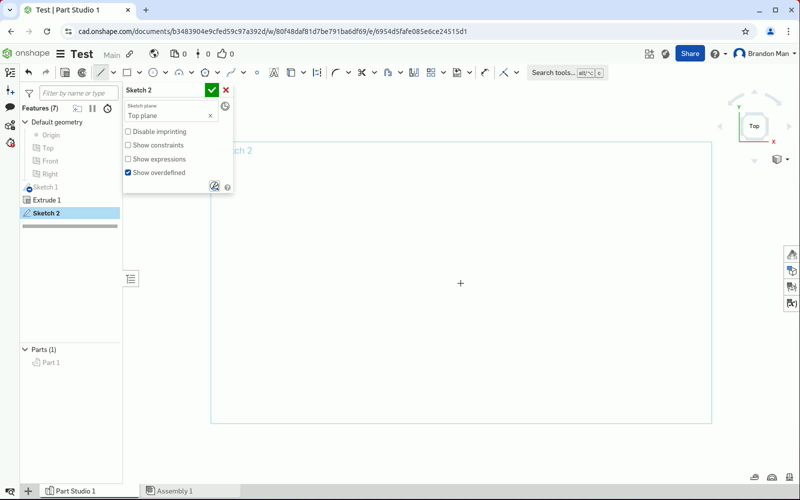
click(460, 282)
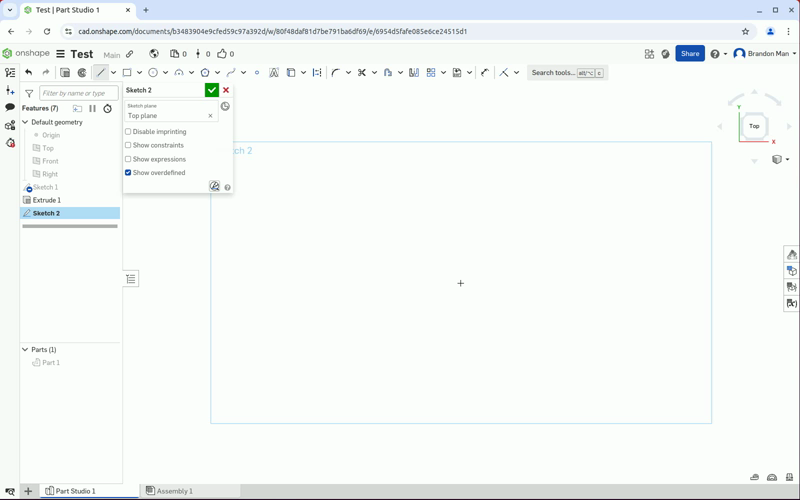
key_up(shift)
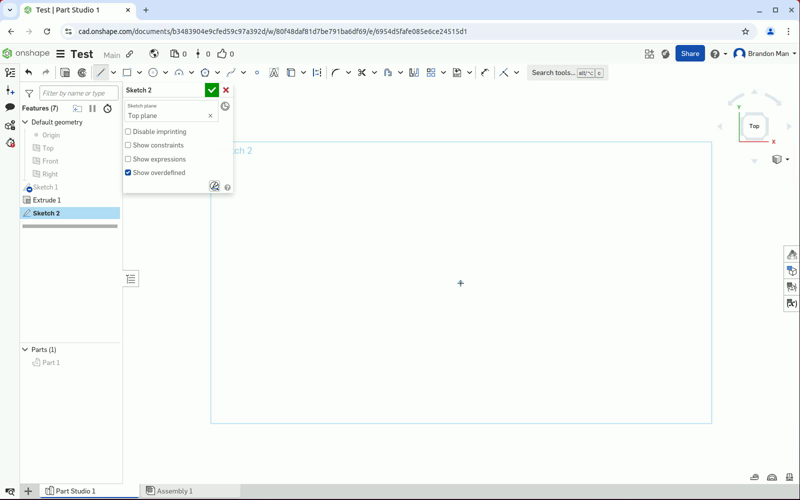
key_down(shift)
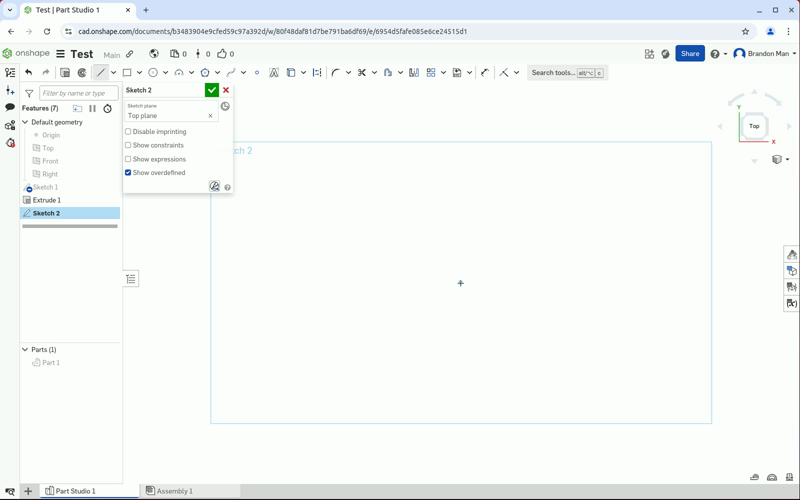
mouse_move(558, 282)
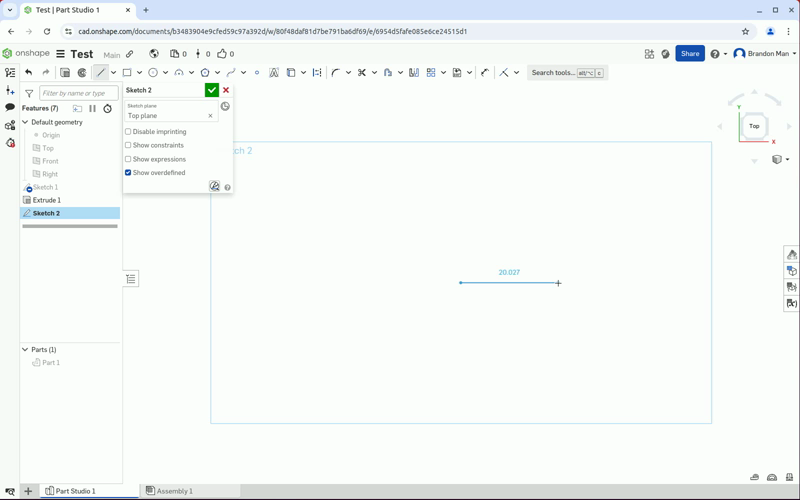
click(558, 282)
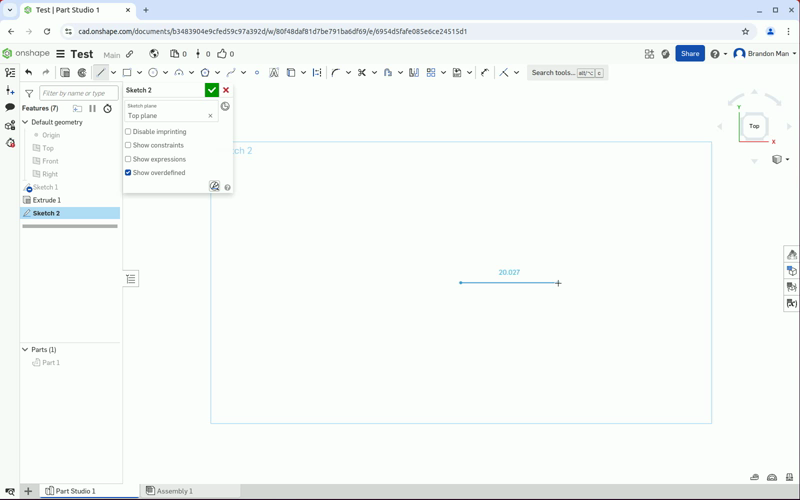
key_up(shift)
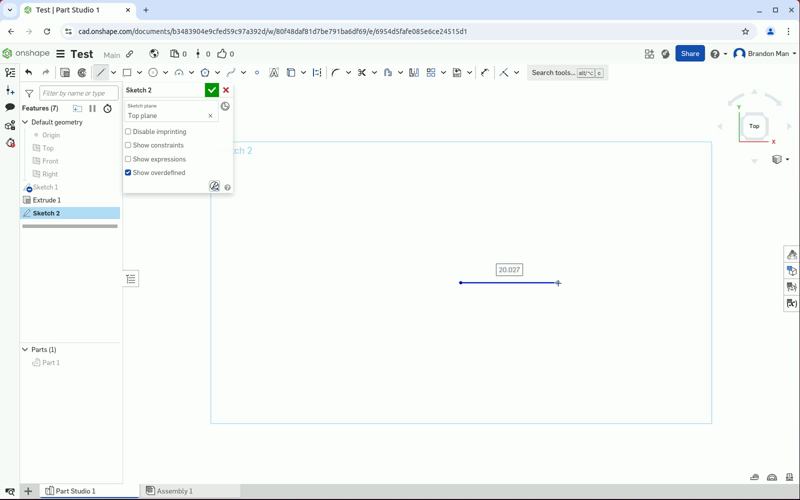
key_down(shift)
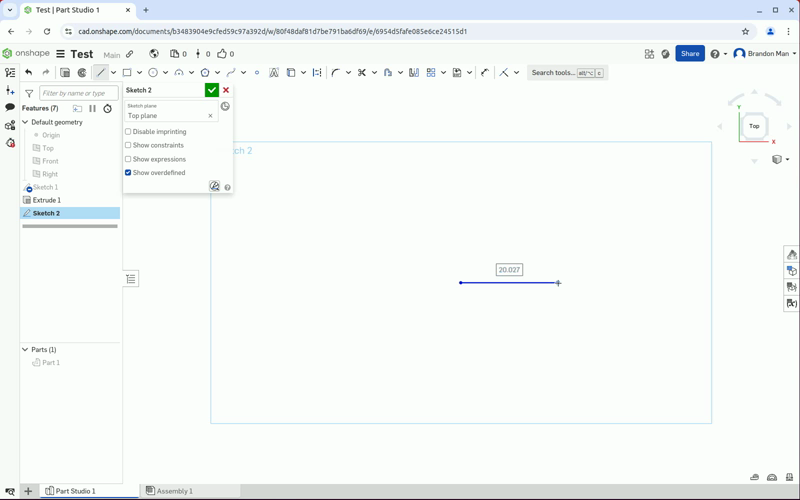
mouse_move(588, 282)
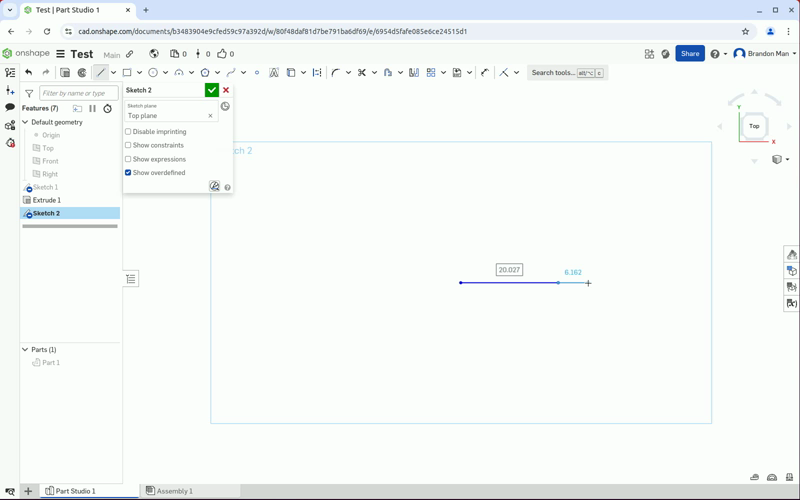
mouse_move(558, 233)
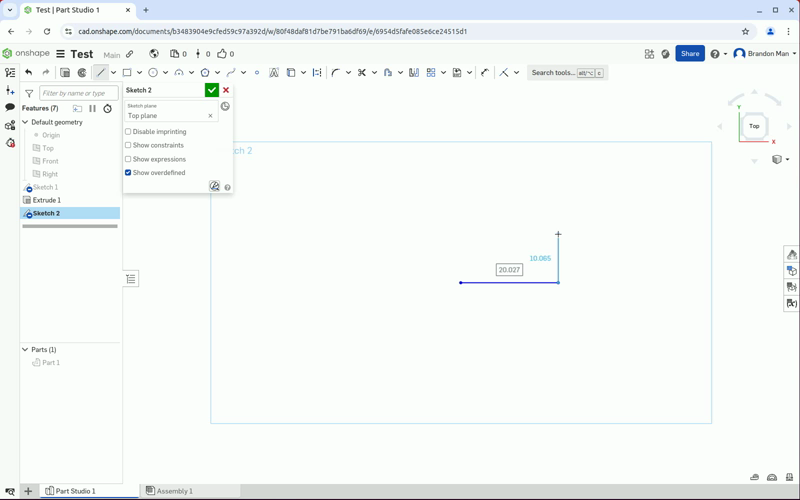
click(558, 233)
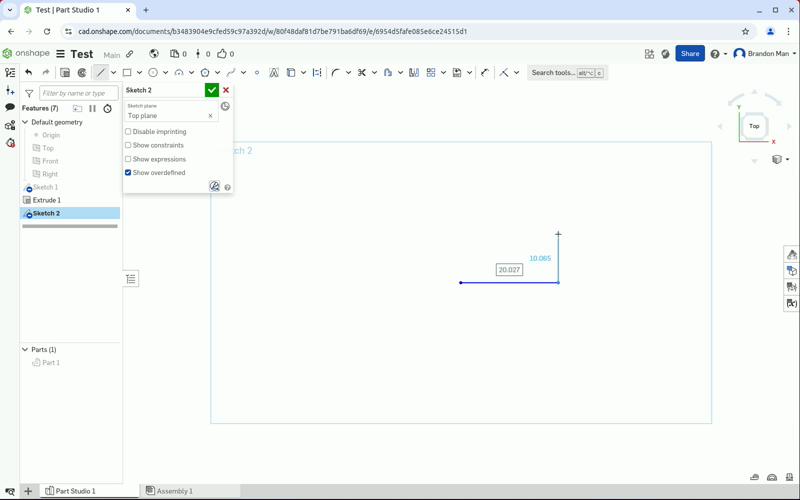
key_up(shift)
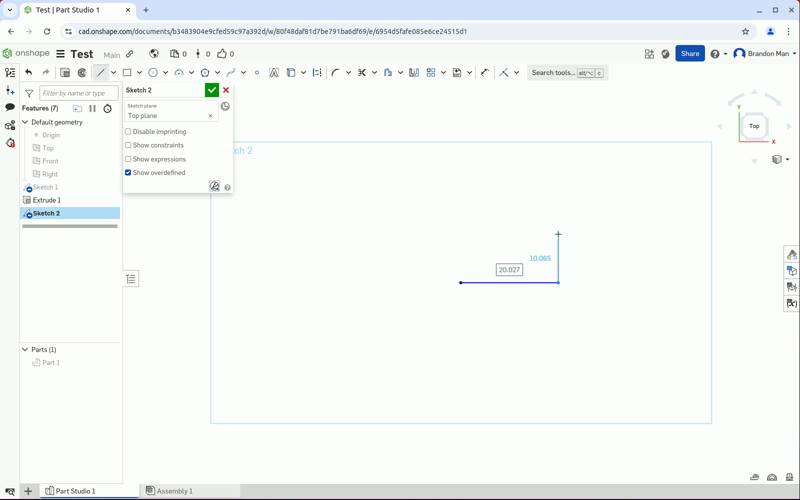
key_down(shift)
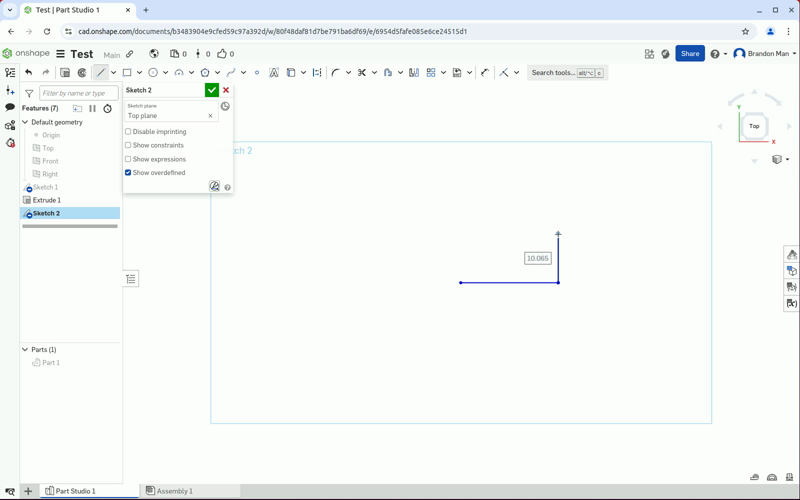
mouse_move(460, 233)
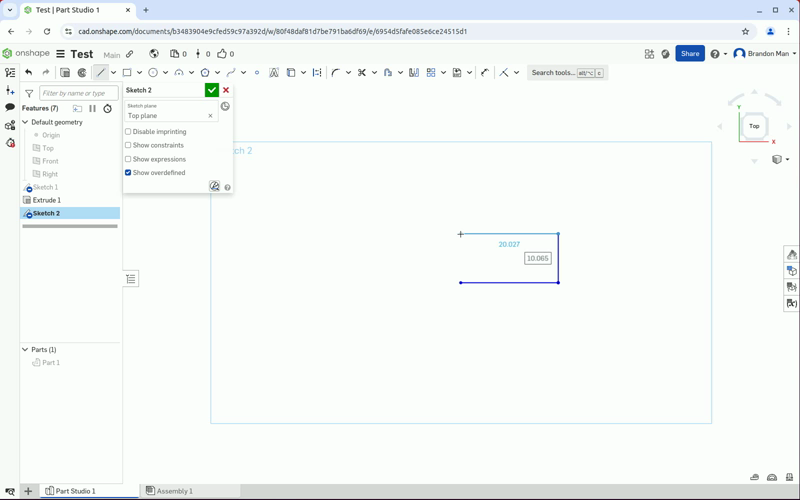
click(460, 233)
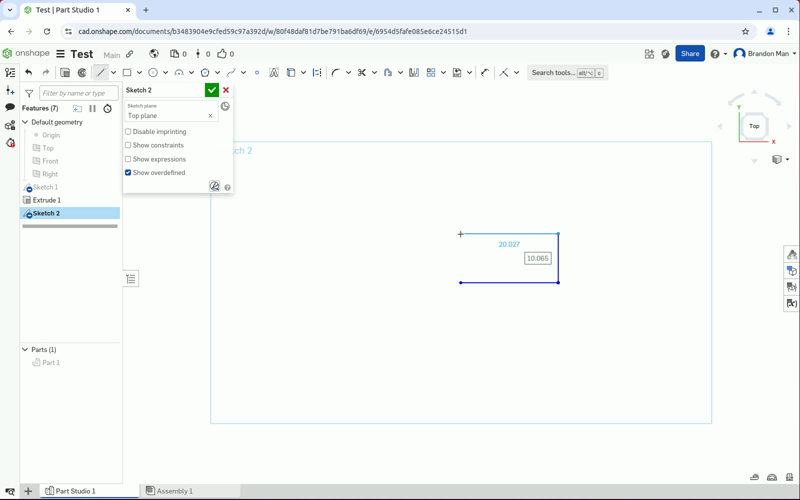
key_up(shift)
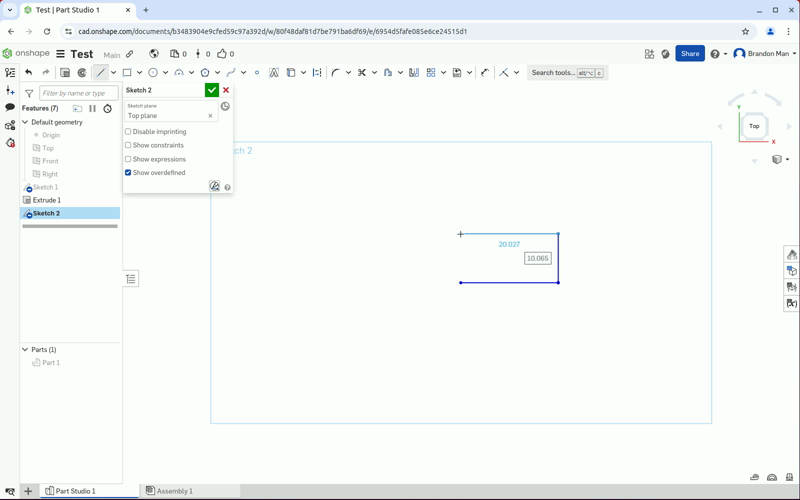
mouse_move(490, 233)
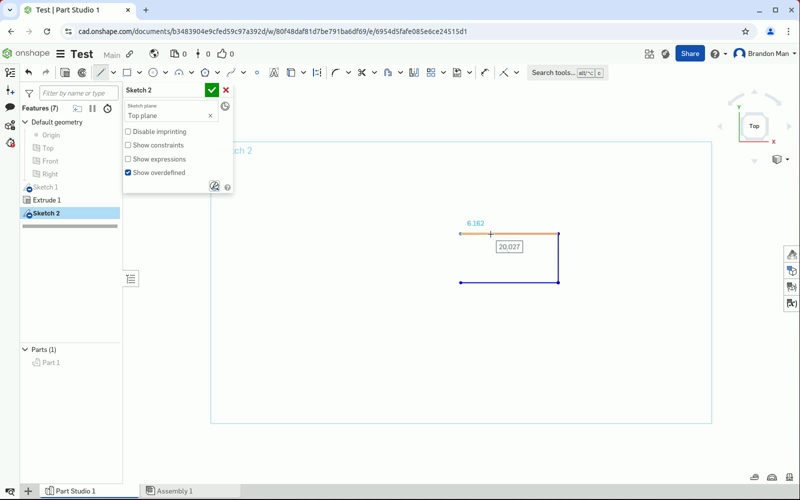
key_down(shift)
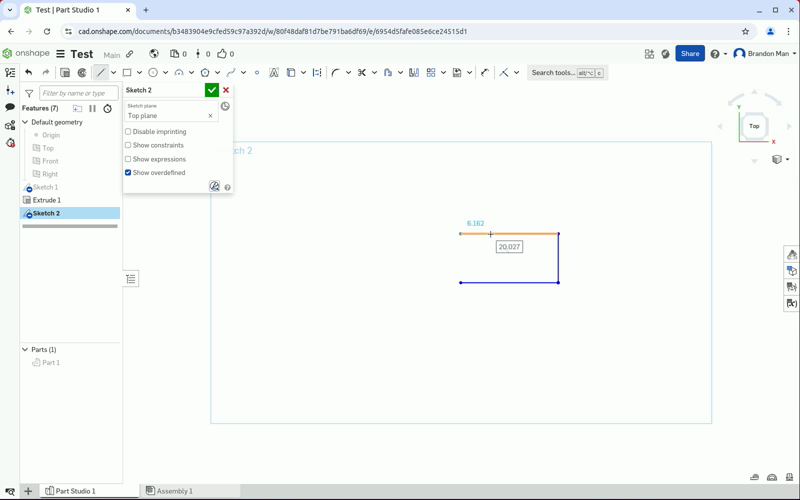
mouse_move(460, 282)
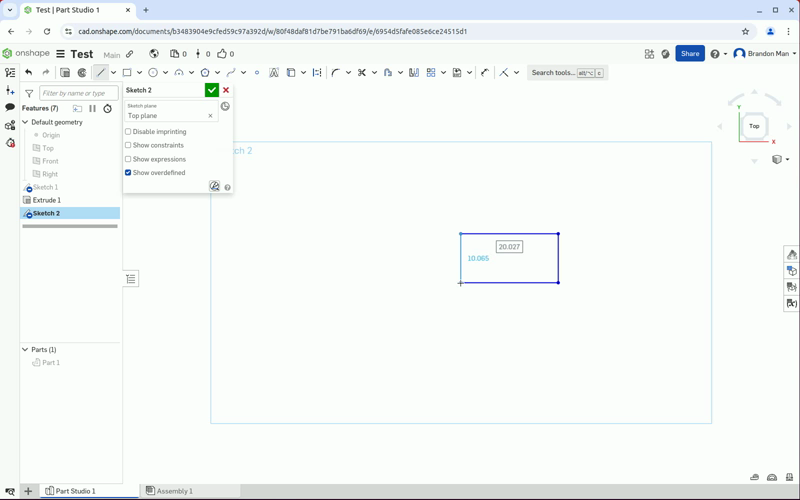
key_up(shift)
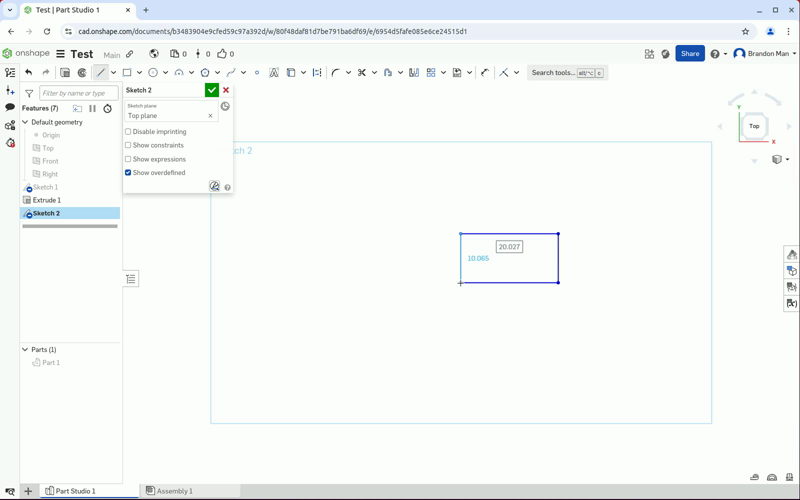
click(460, 282)
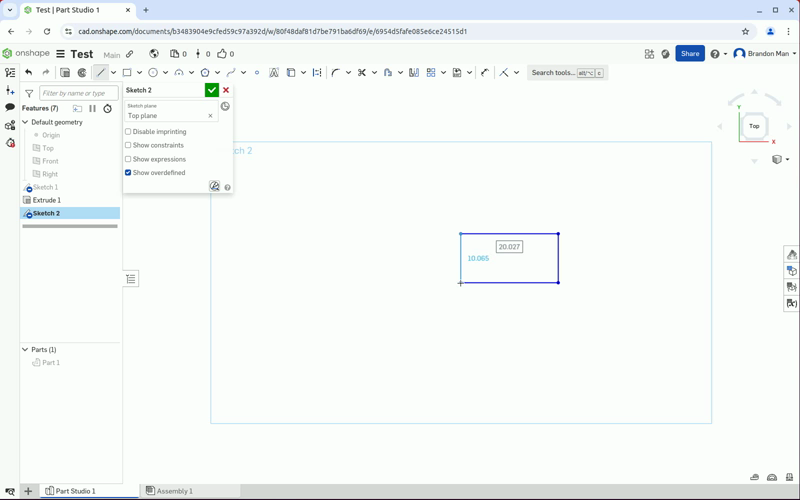
key(esc)
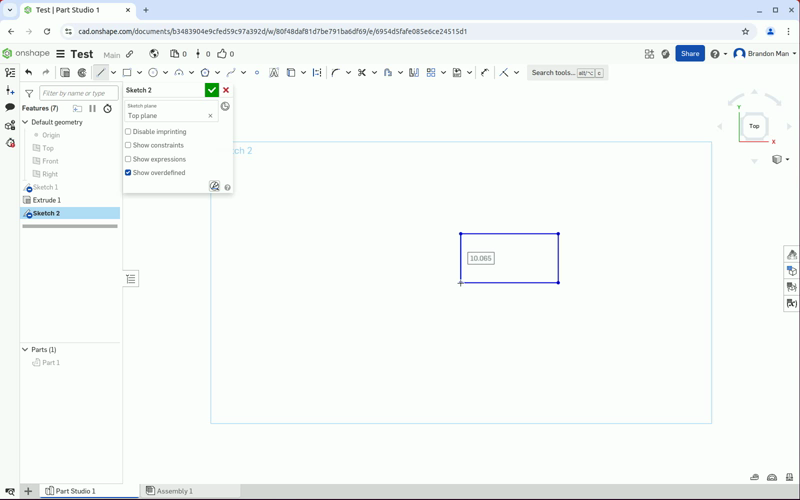
mouse_move(534, 276)
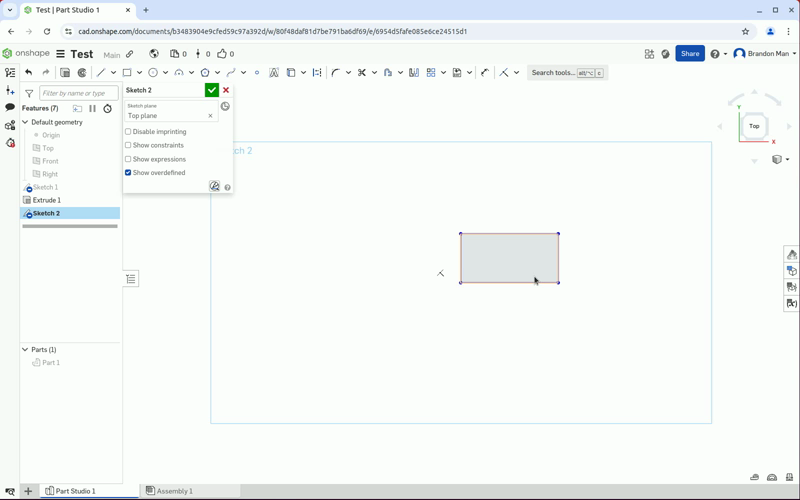
click(534, 276)
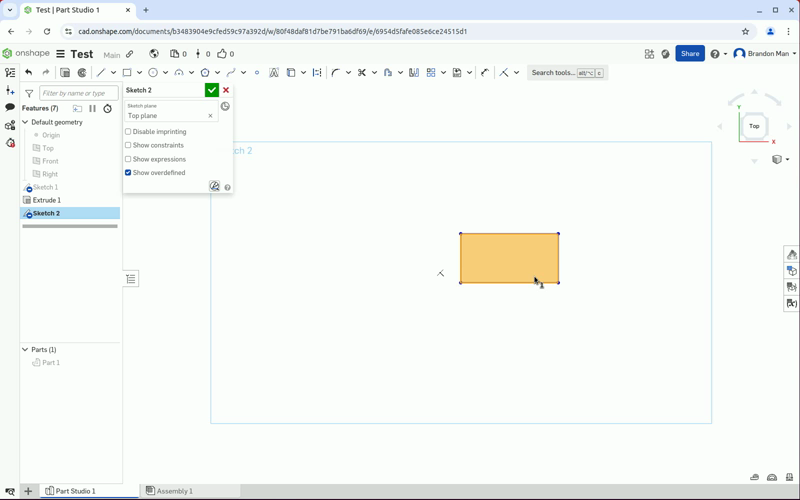
mouse_move(73, 352)
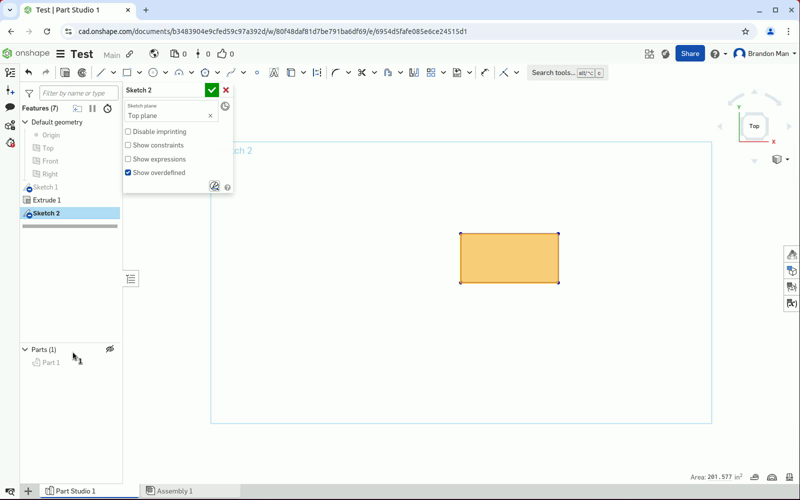
key(shift+y)
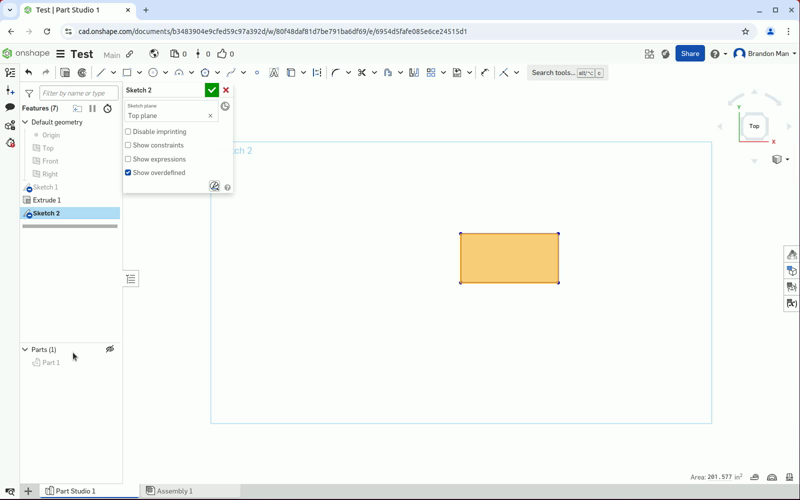
key(shift+e)
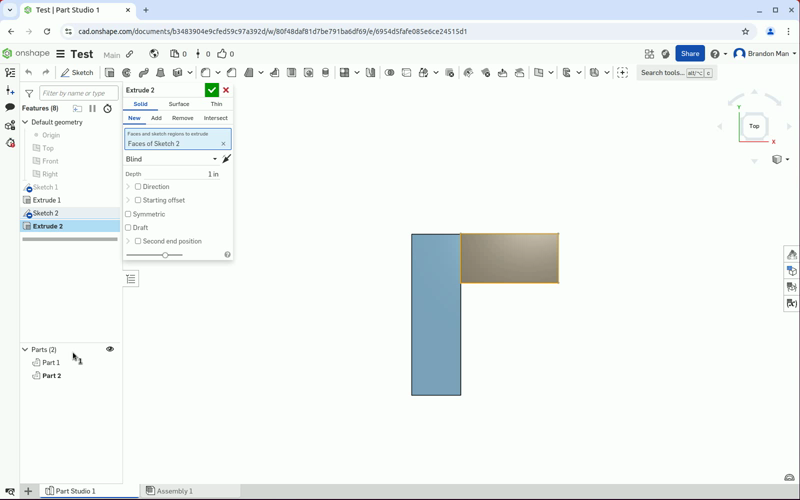
mouse_move(143, 106)
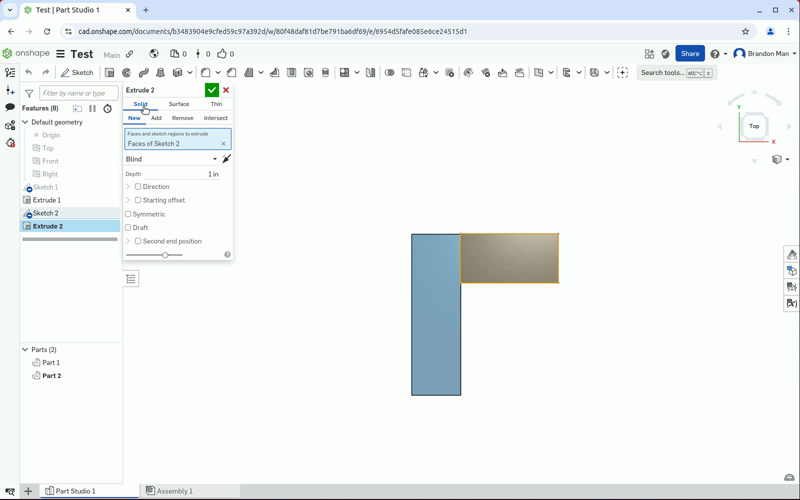
click(143, 106)
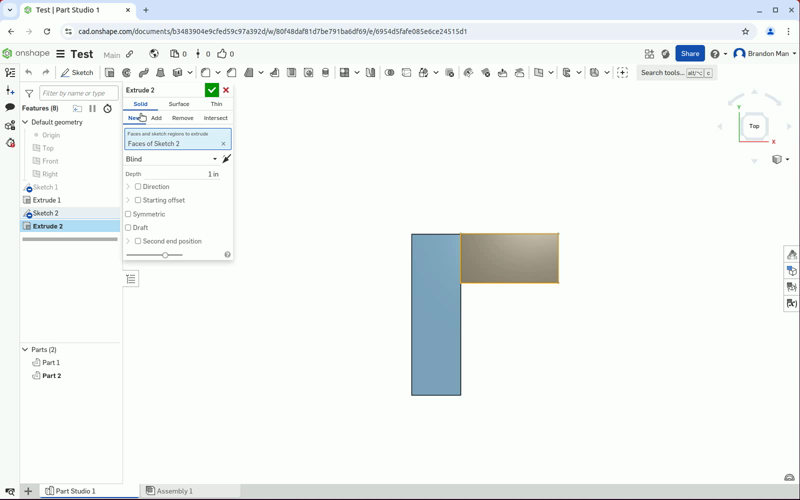
mouse_move(137, 120)
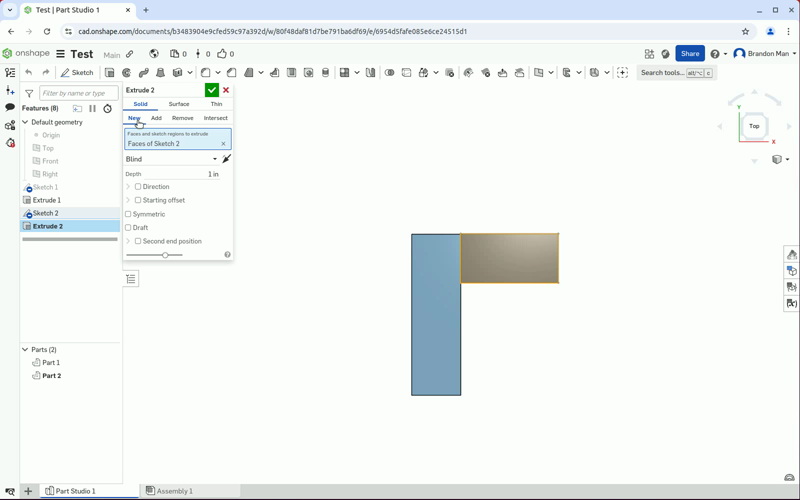
click(137, 120)
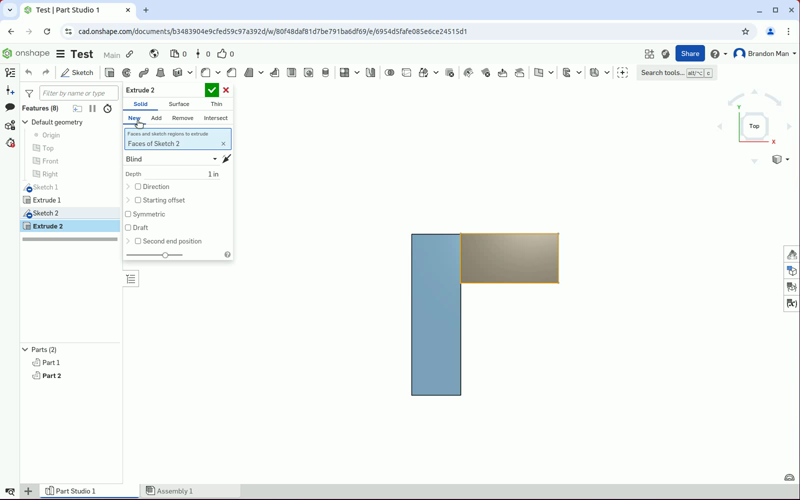
key(tab, 4)
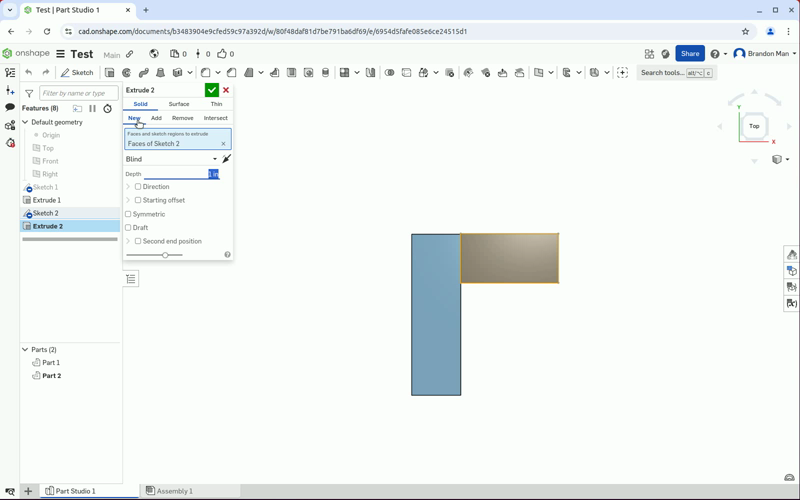
text(-0.963)
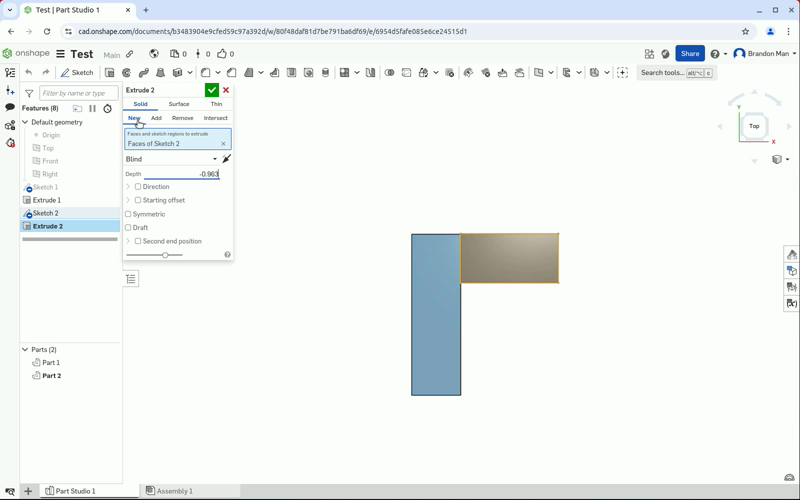
key(enter)
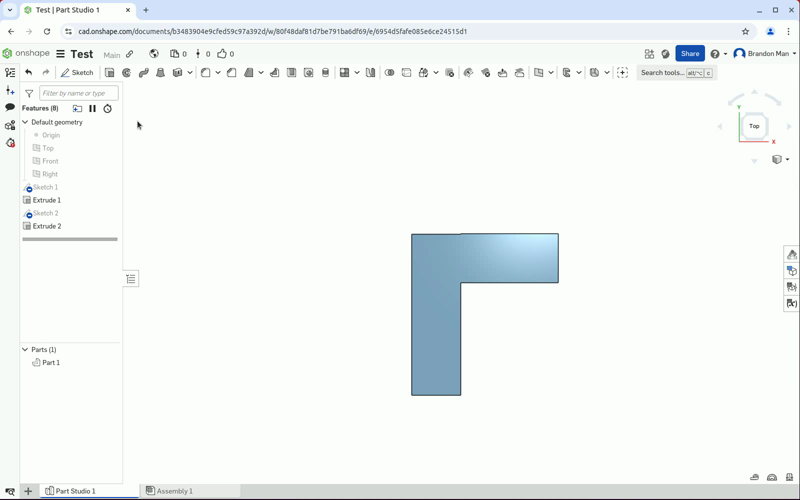
key(shift+h)
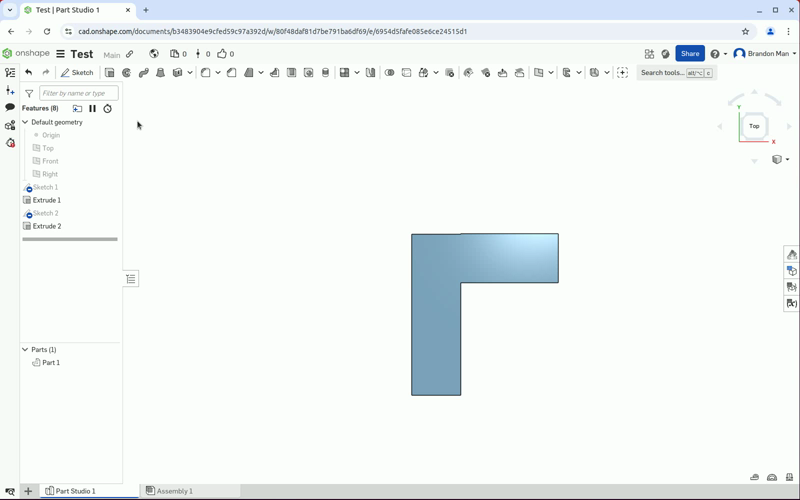
key(shift+h)
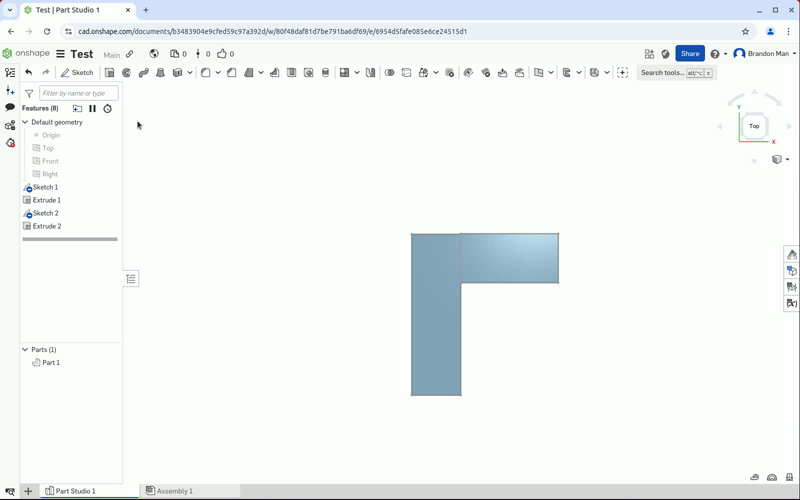
key(shift+7)
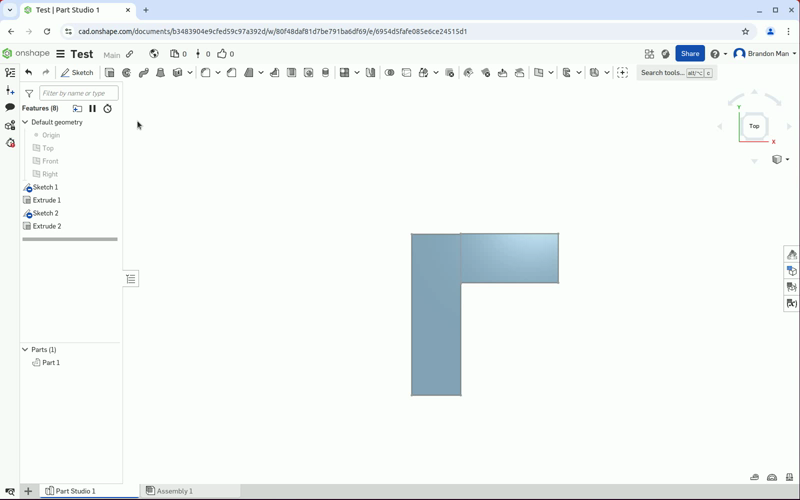
key(up, 3)
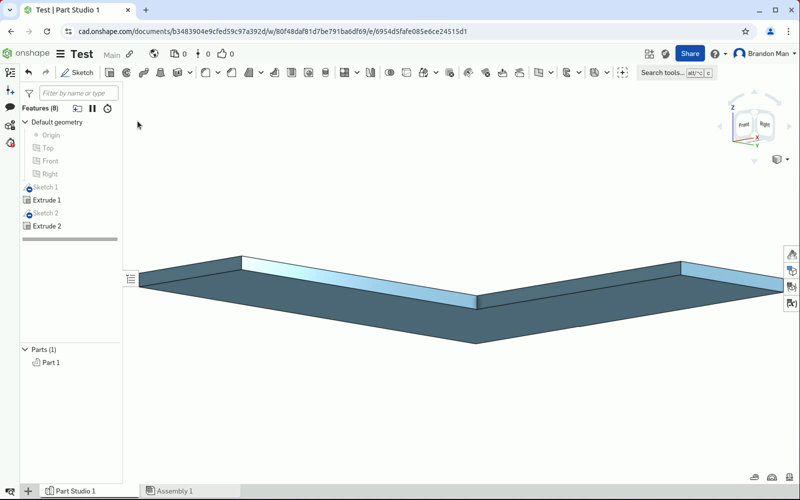
key(left, 3)
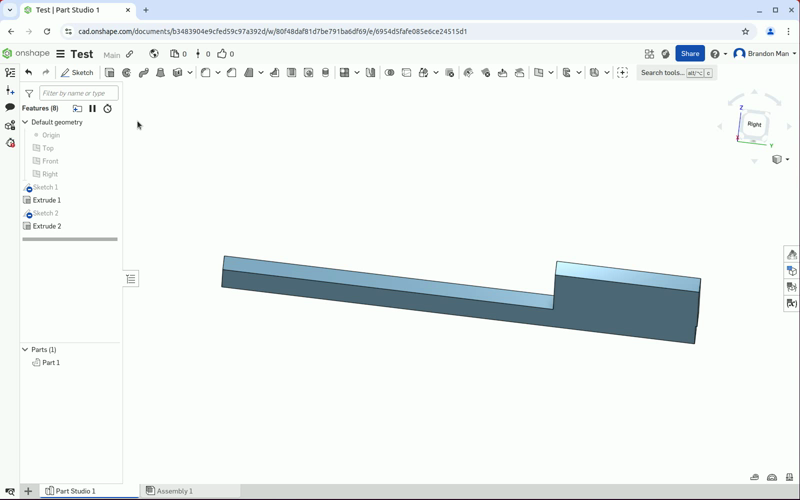
key(right, 3)
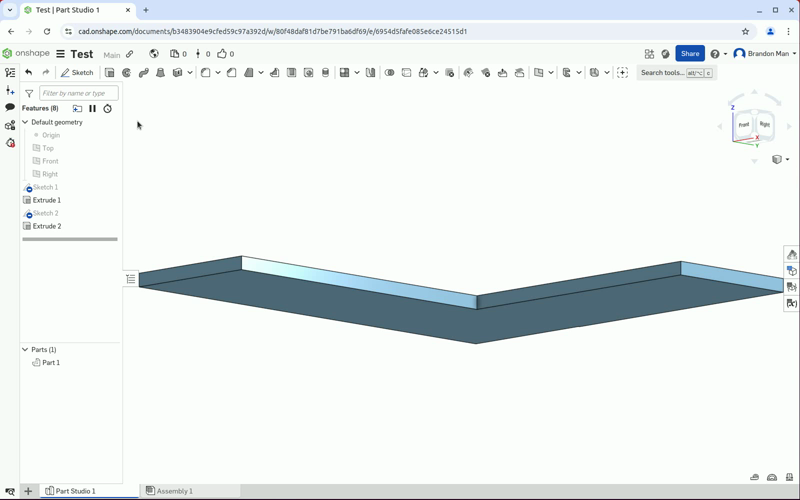
key(down, 3)
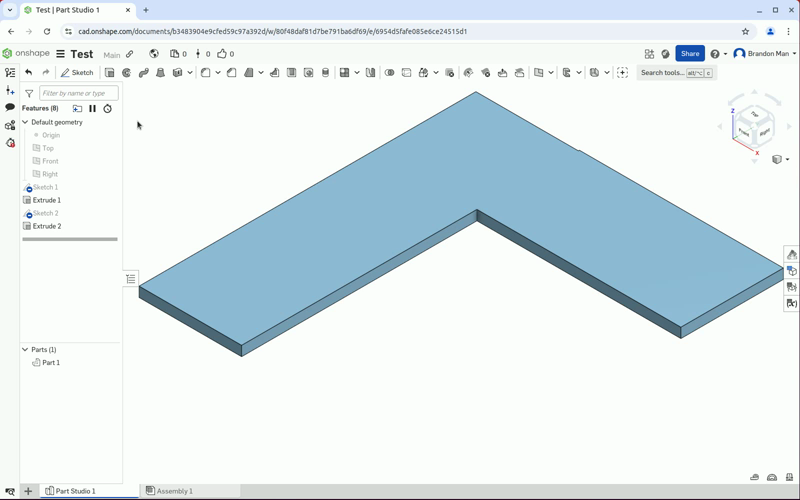
mouse_move(73, 189)
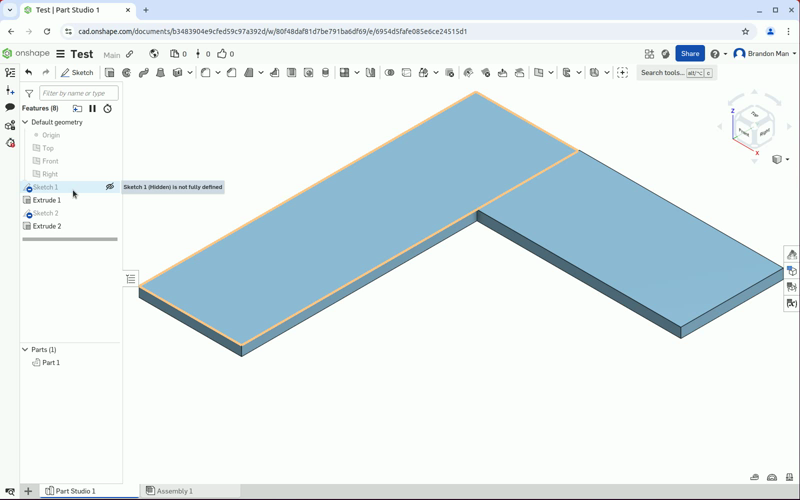
click(73, 189)